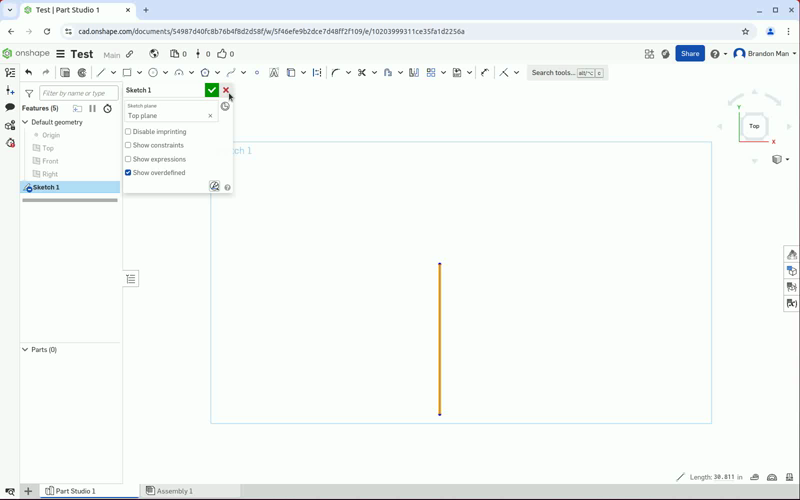
key(shift+h)
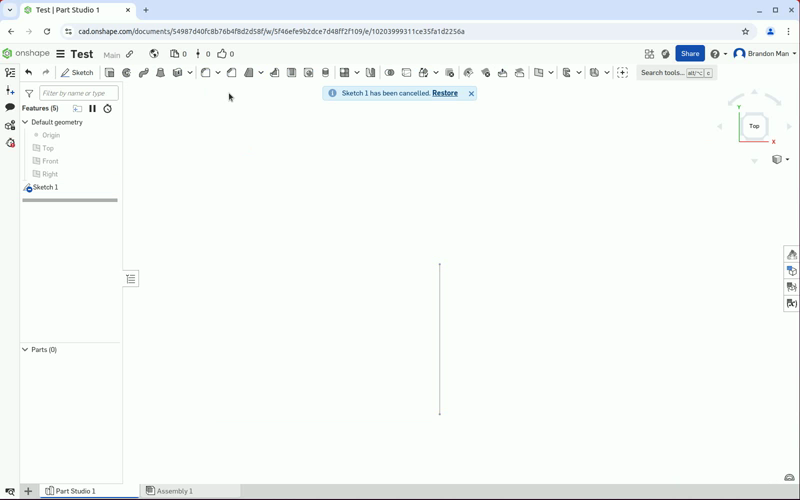
key(shift+s)
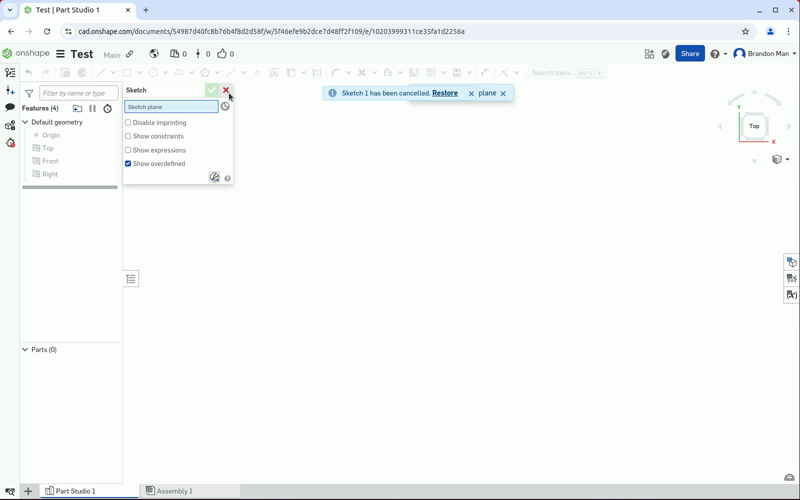
mouse_move(73, 150)
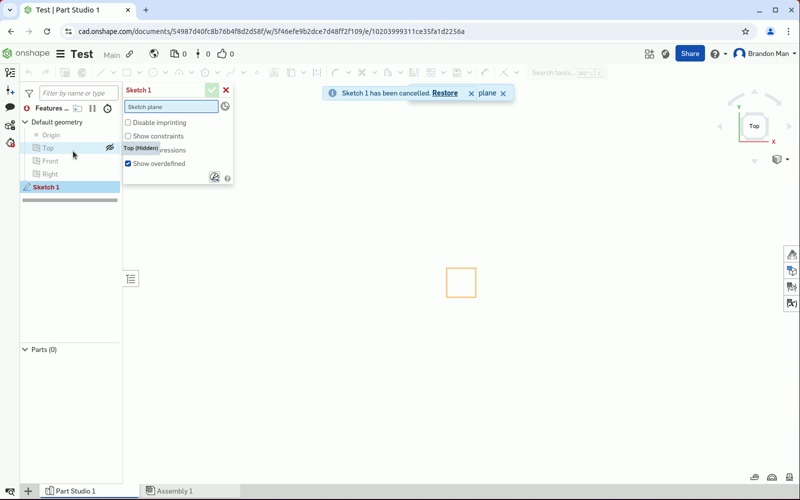
click(73, 150)
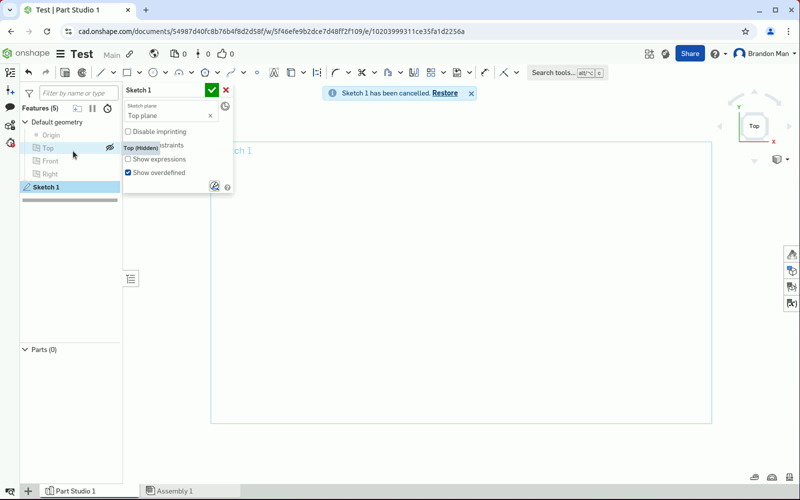
mouse_move(73, 352)
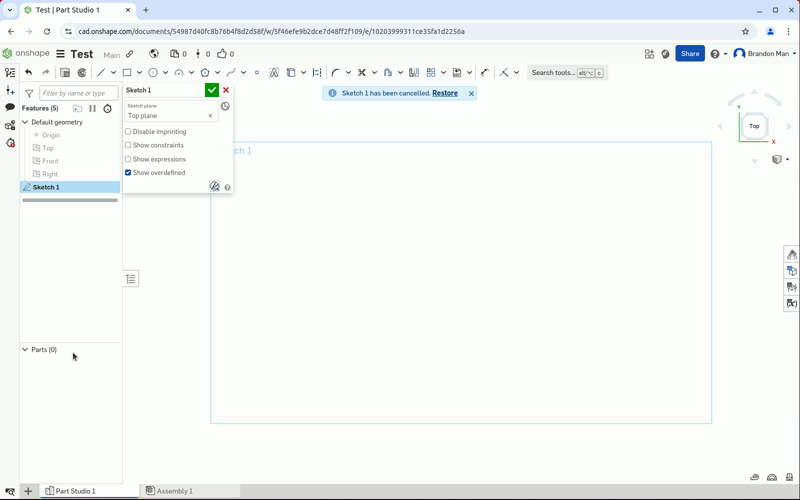
key(y)
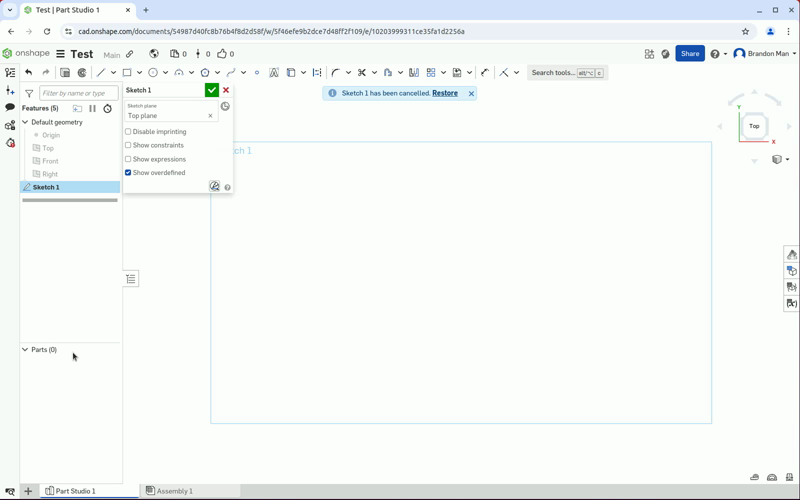
key(c)
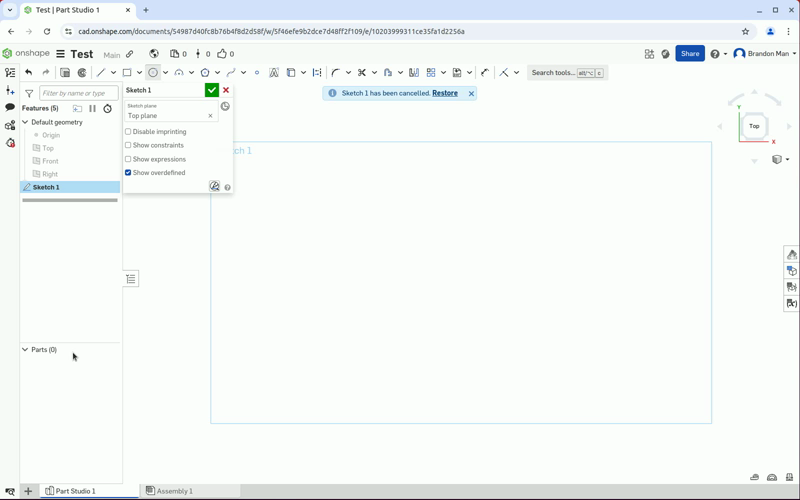
key_down(shift)
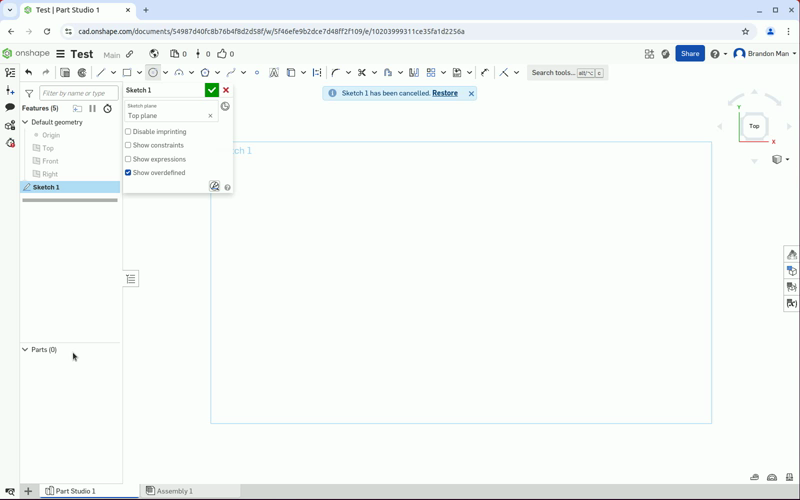
mouse_move(461, 282)
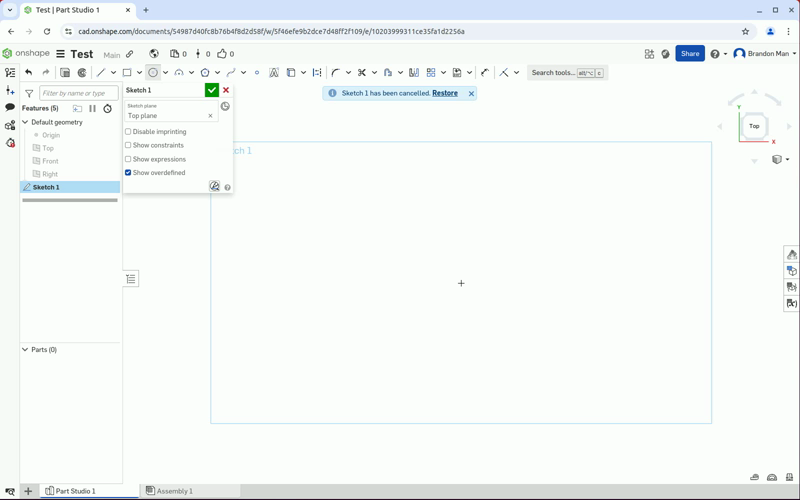
click(461, 282)
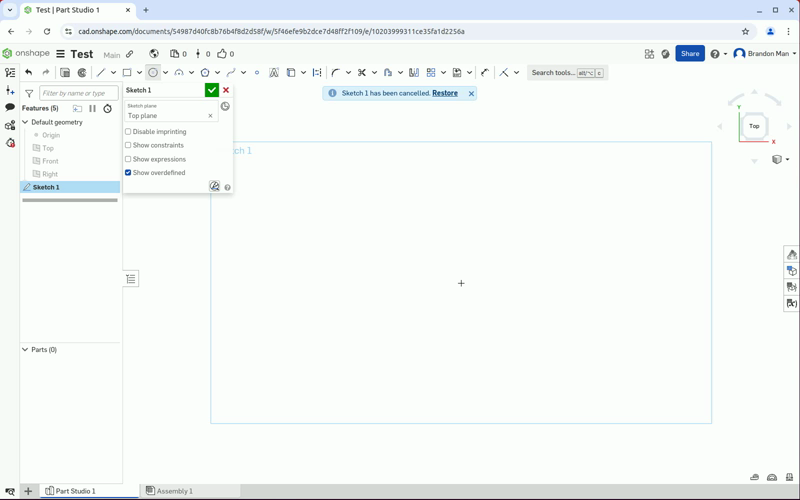
key_up(shift)
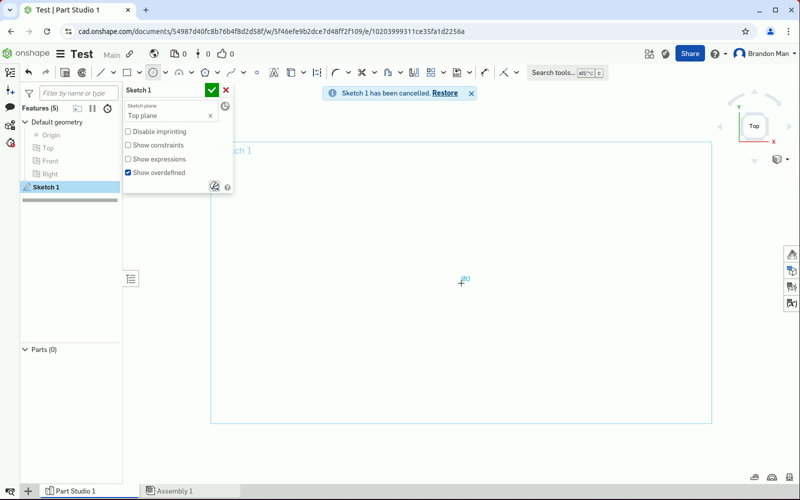
mouse_move(574, 282)
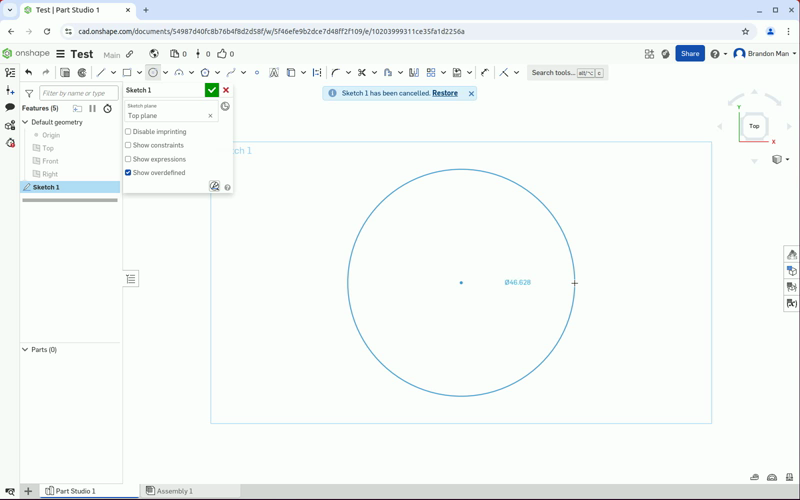
click(574, 282)
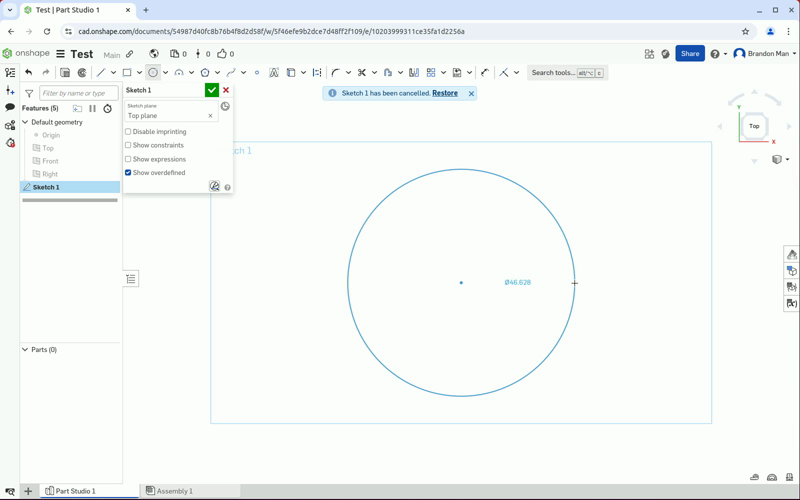
key(esc)
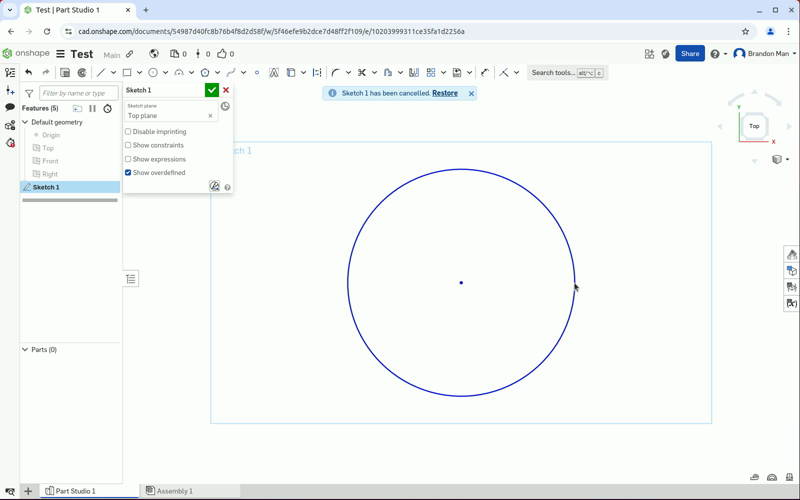
mouse_move(409, 245)
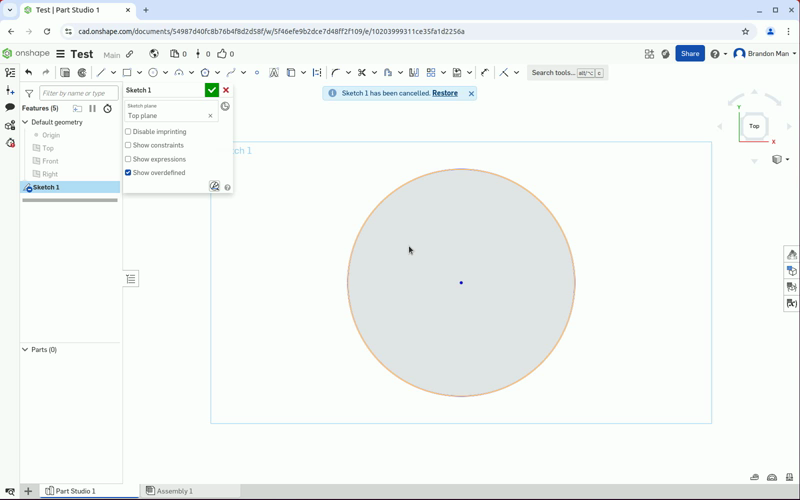
click(409, 245)
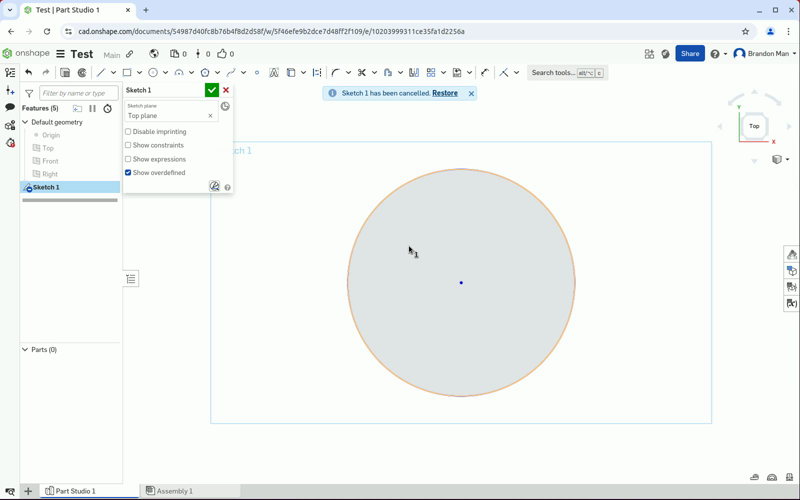
mouse_move(73, 352)
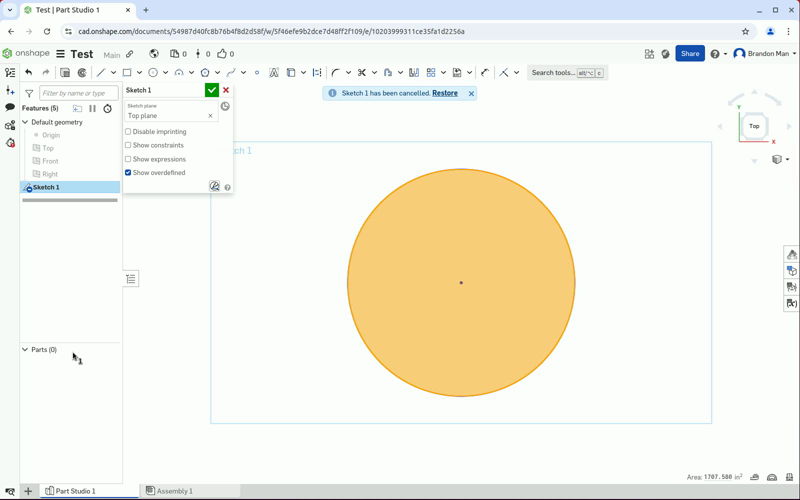
key(shift+y)
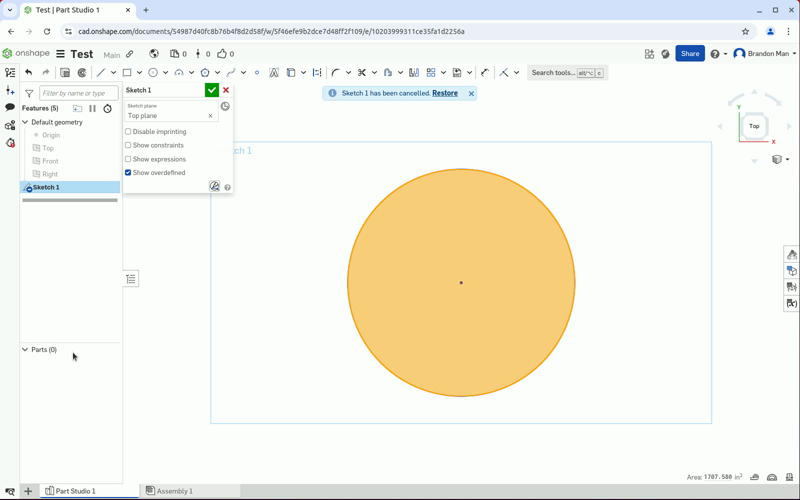
key(shift+e)
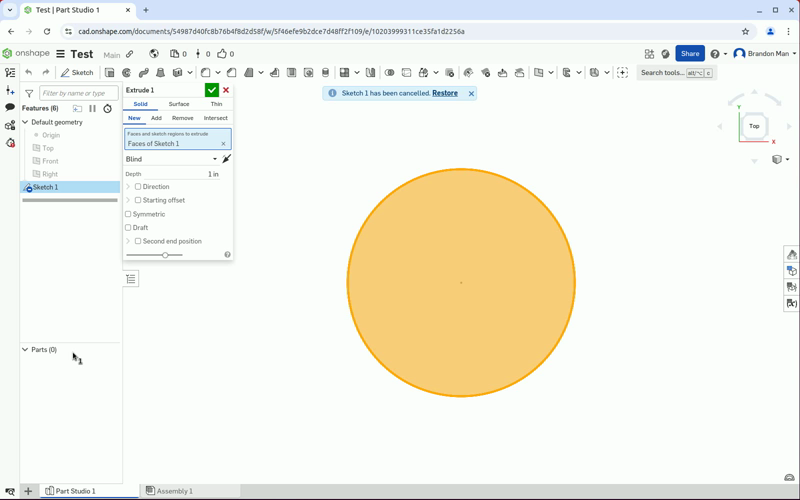
mouse_move(143, 106)
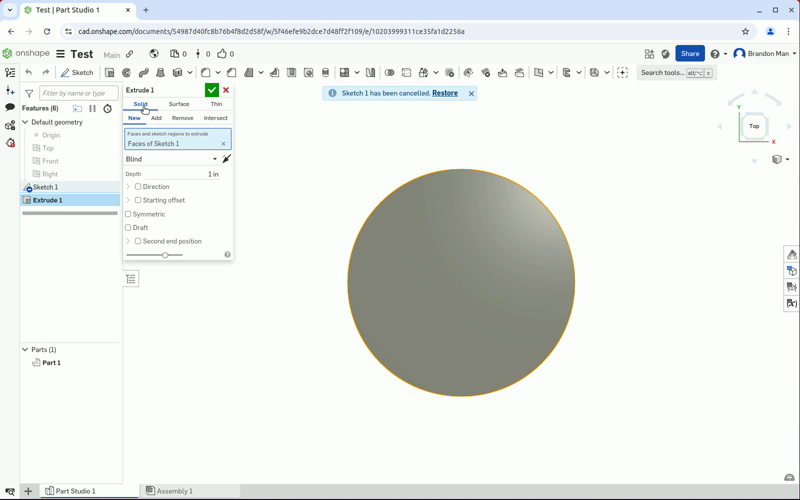
click(143, 106)
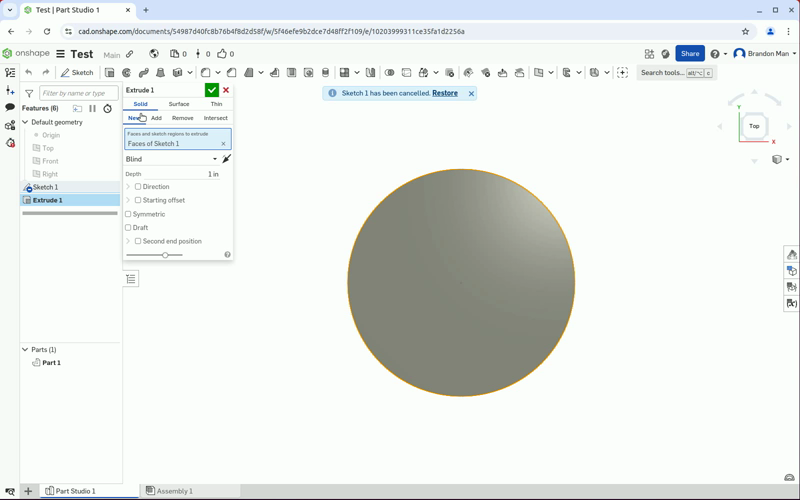
mouse_move(137, 120)
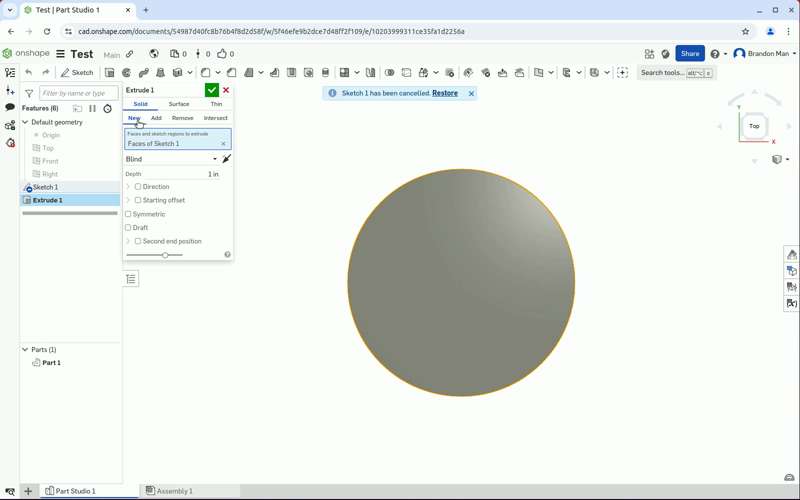
click(137, 120)
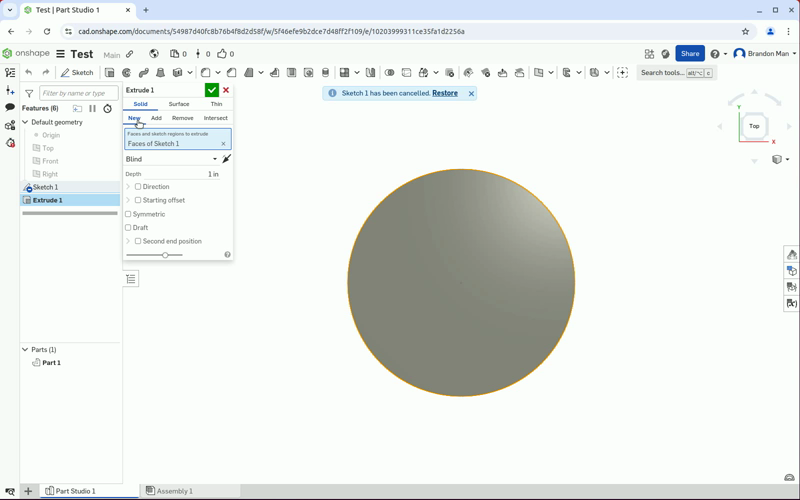
key(tab, 4)
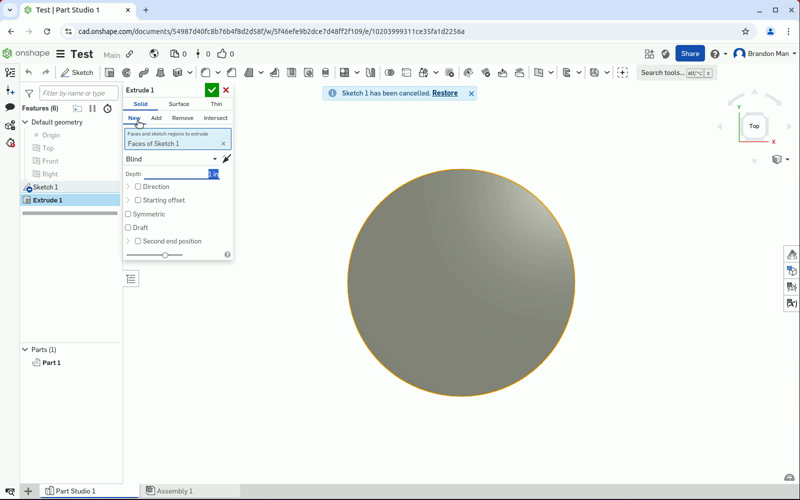
text(4.333)
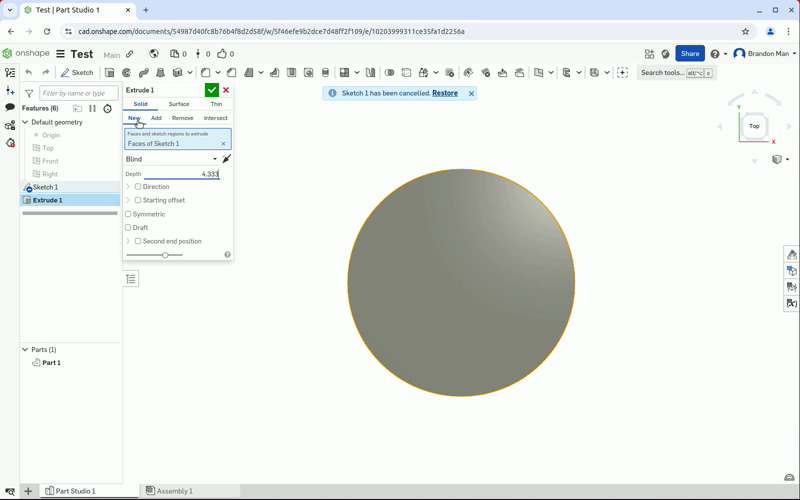
key(enter)
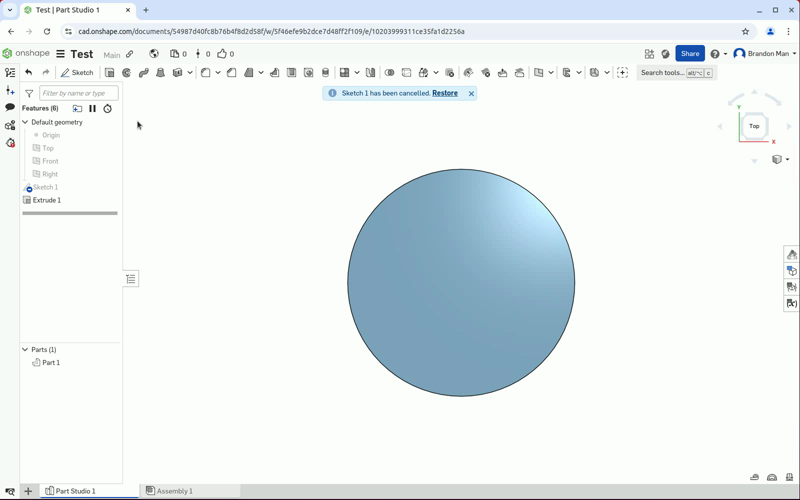
key(shift+h)
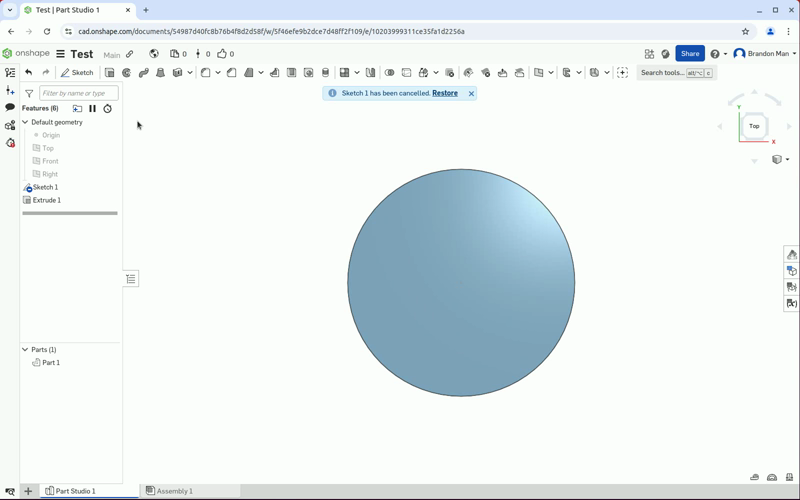
key(shift+h)
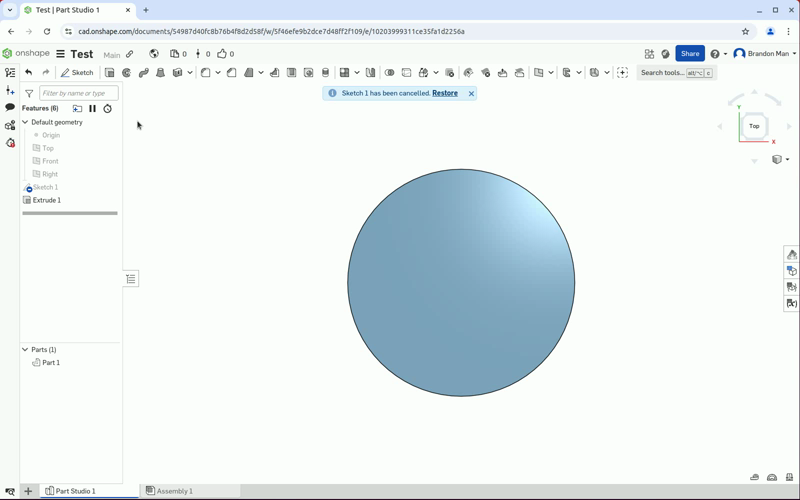
mouse_move(73, 189)
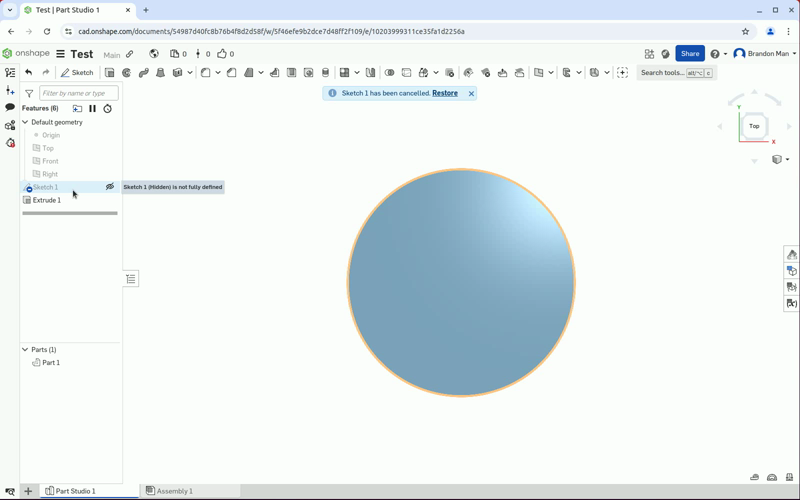
click(73, 189)
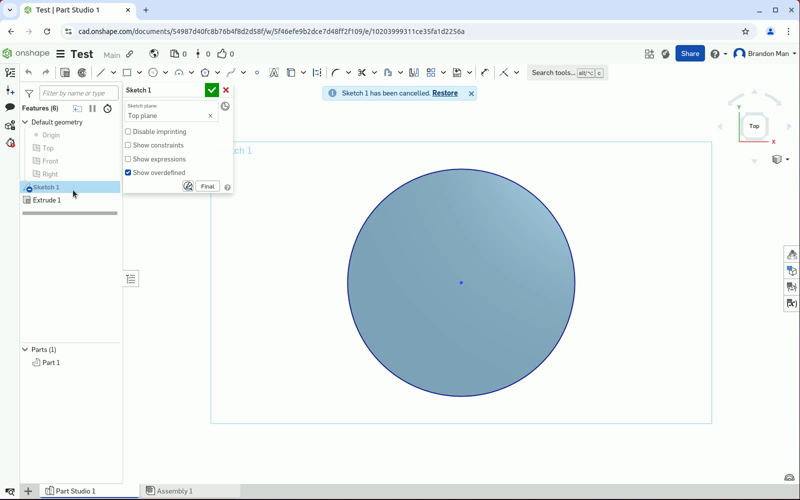
mouse_move(229, 92)
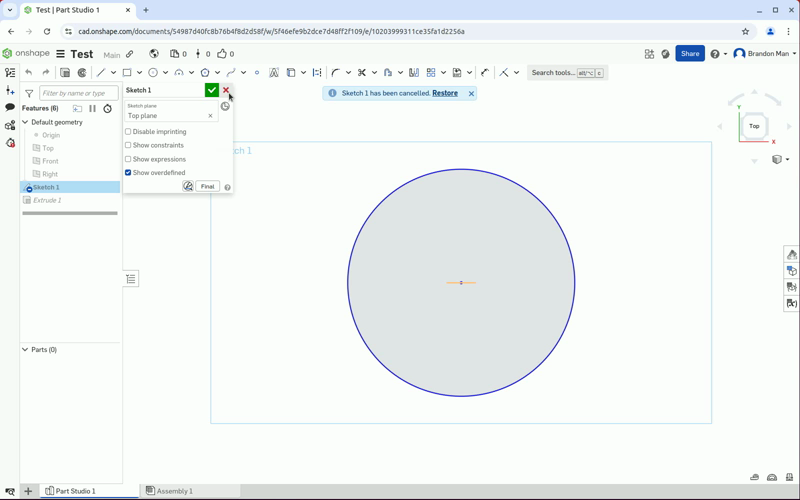
click(229, 92)
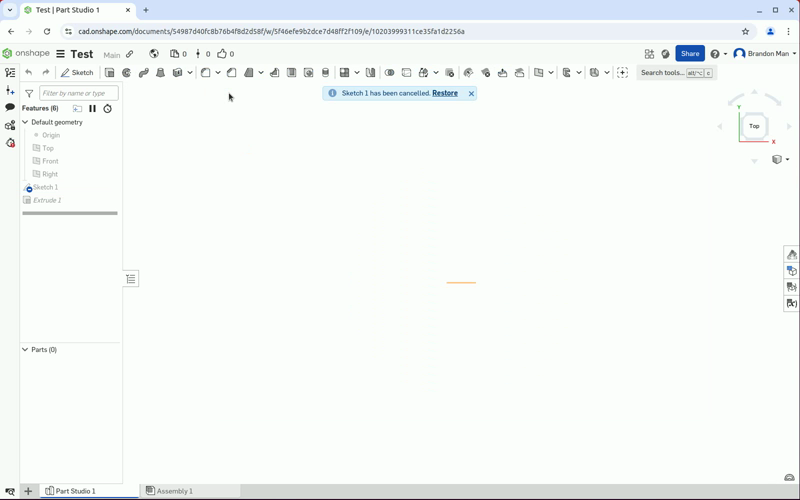
mouse_move(541, 75)
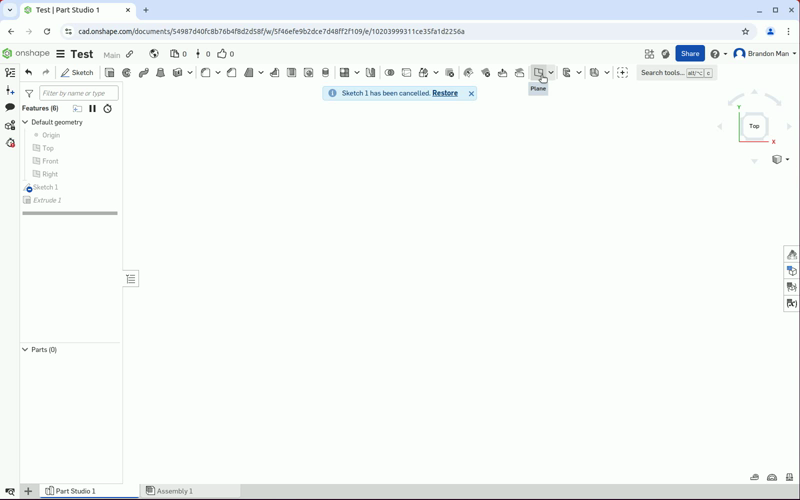
click(541, 75)
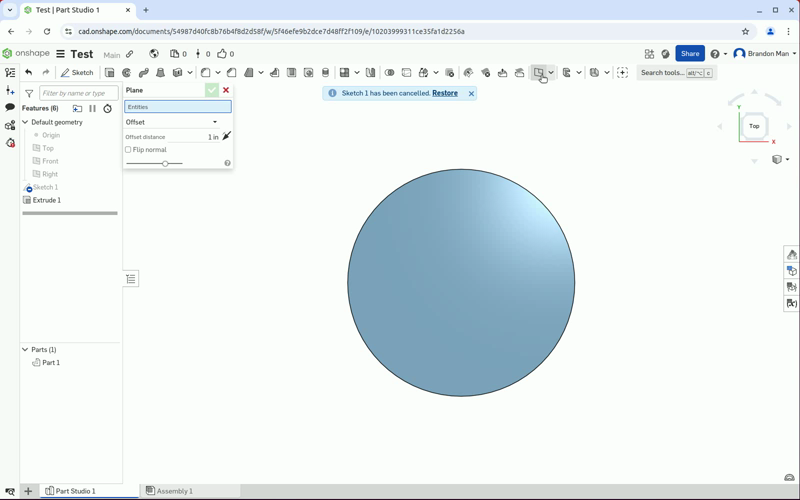
mouse_move(73, 150)
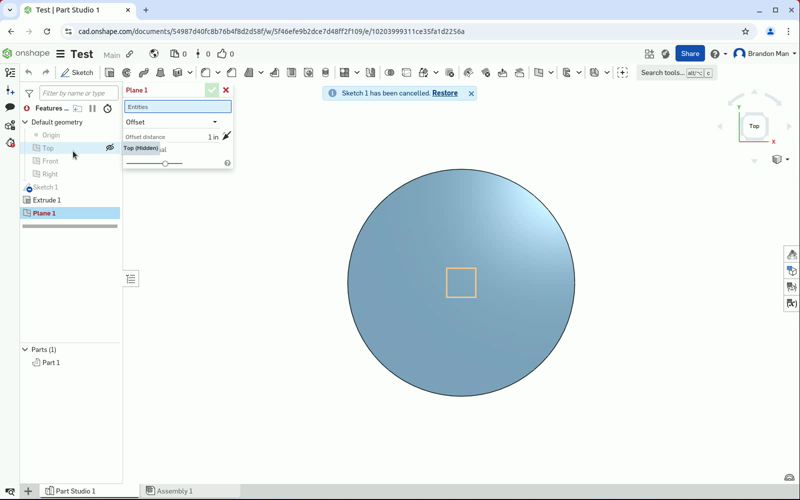
click(73, 150)
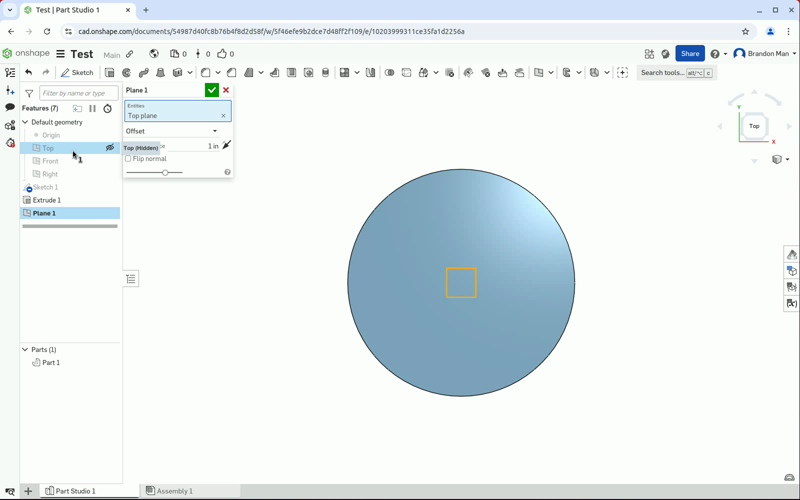
key(tab, 2)
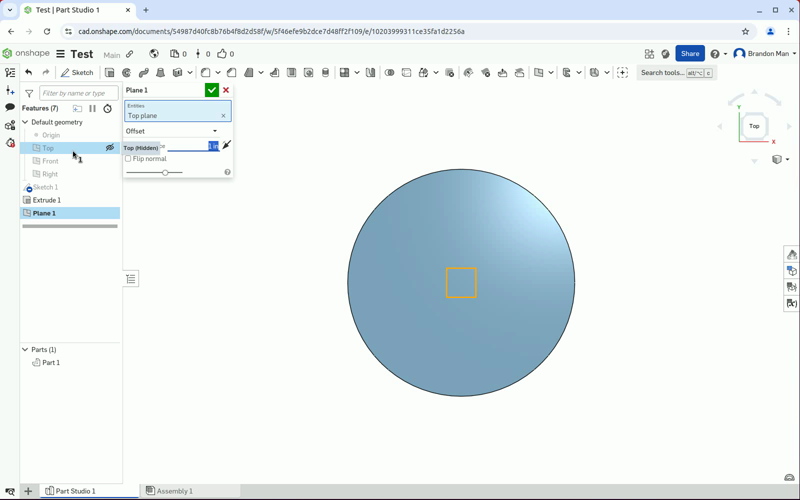
text(4.344)
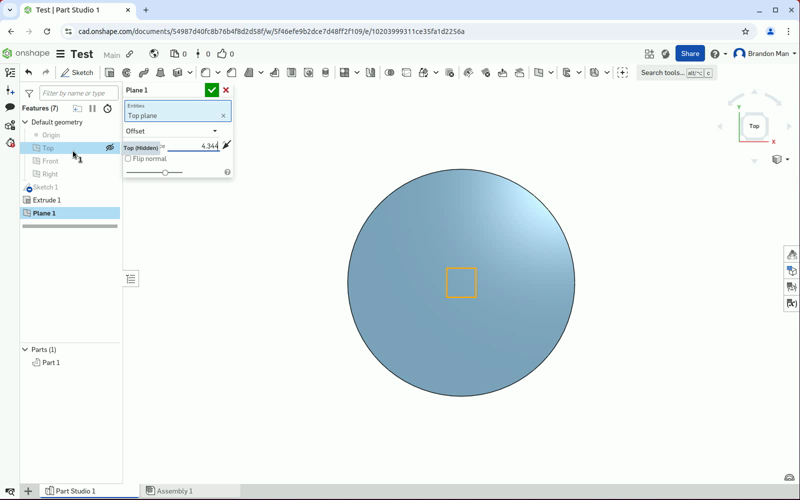
key(enter, 2)
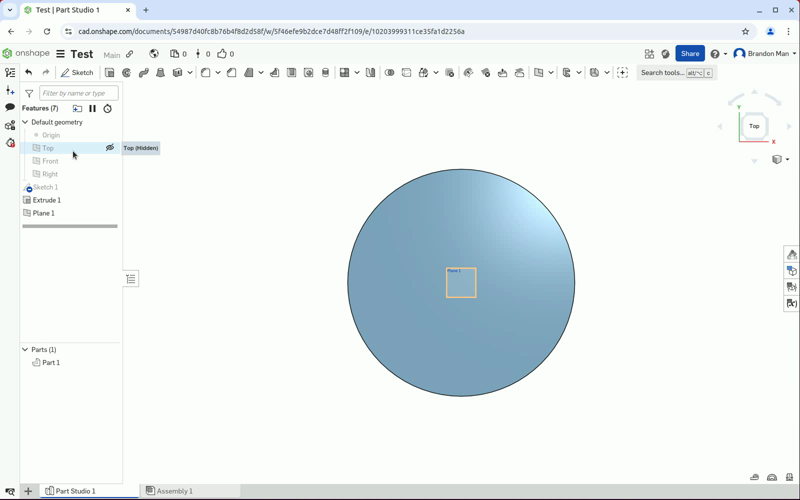
key(shift+s)
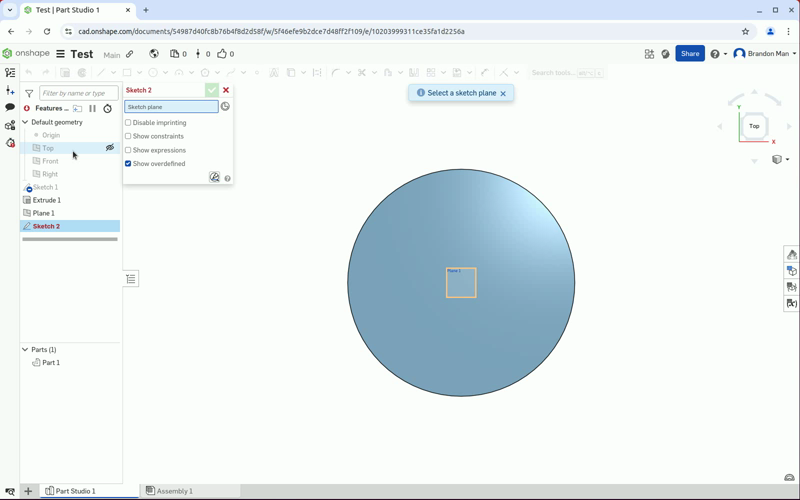
mouse_move(73, 215)
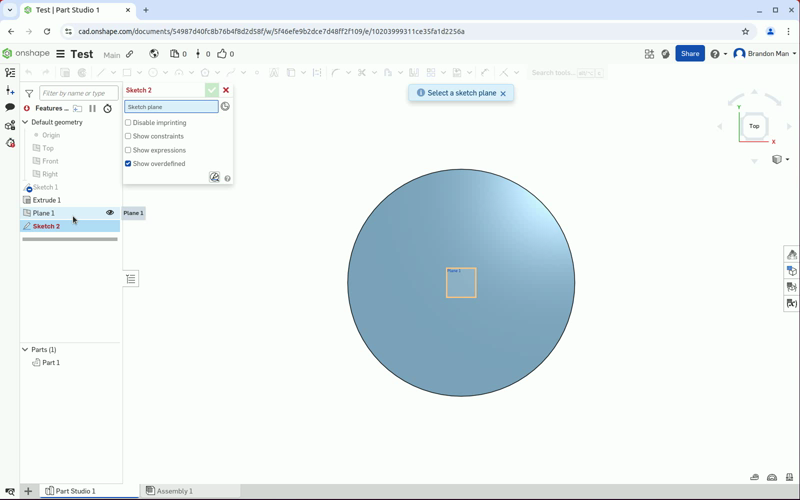
click(73, 215)
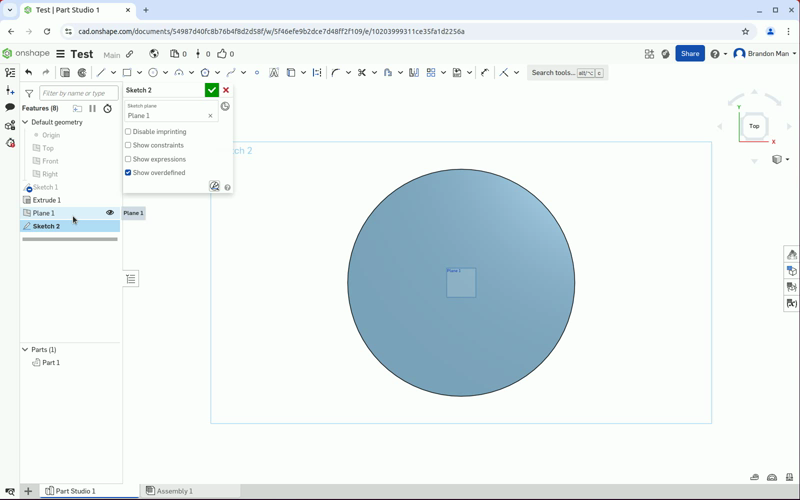
mouse_move(73, 352)
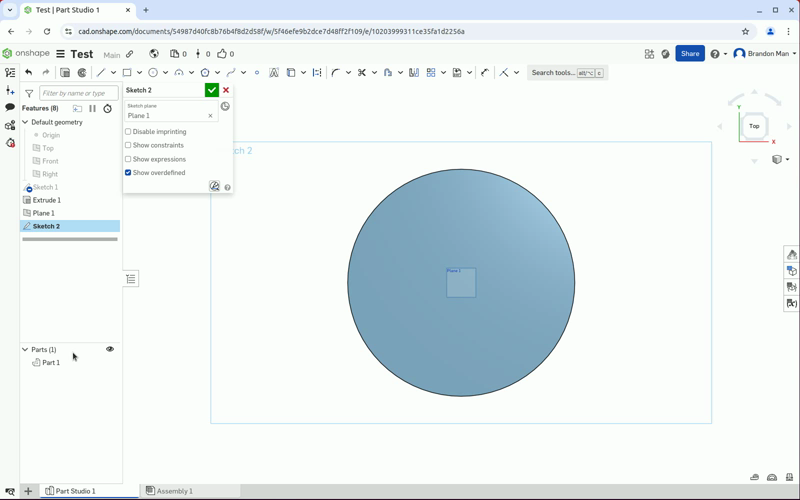
key(y)
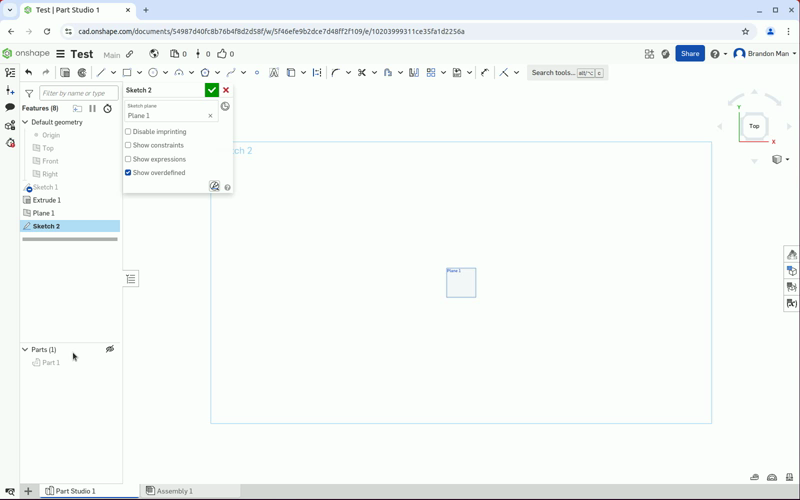
key(c)
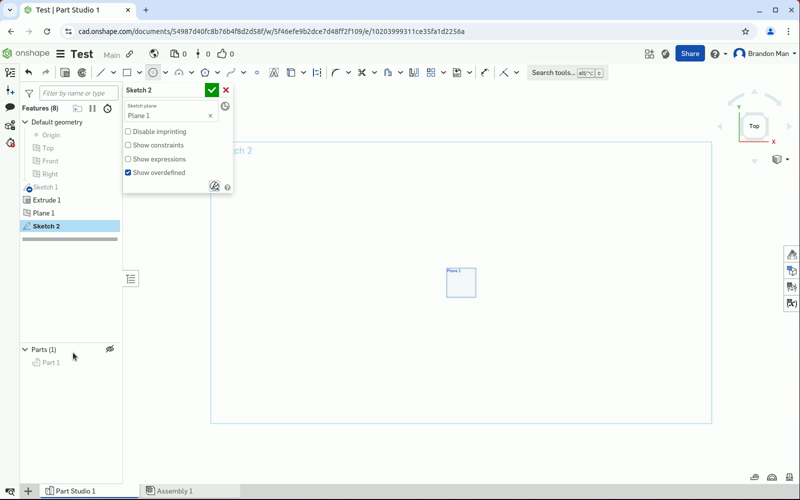
key_down(shift)
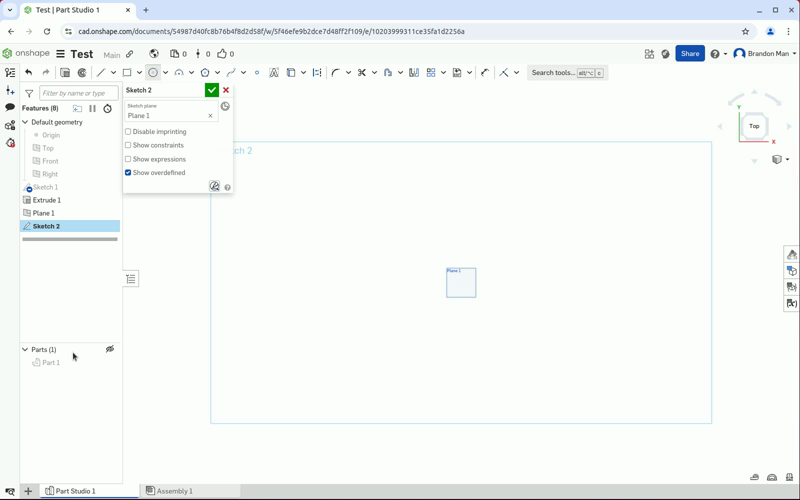
mouse_move(461, 282)
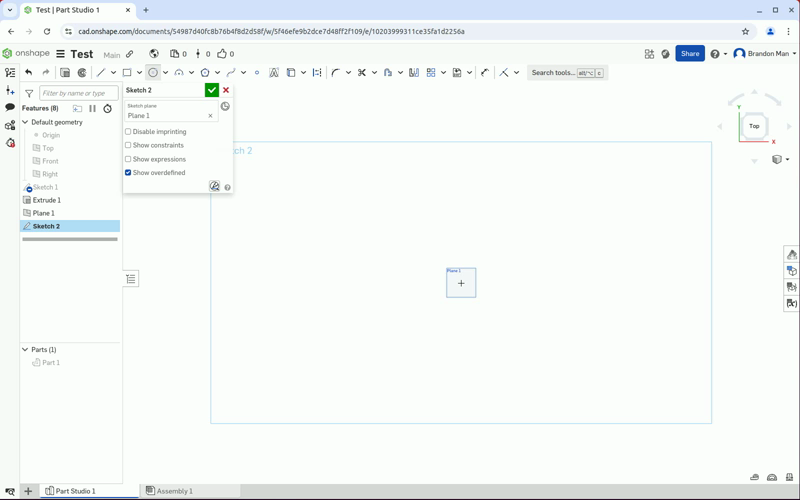
click(461, 282)
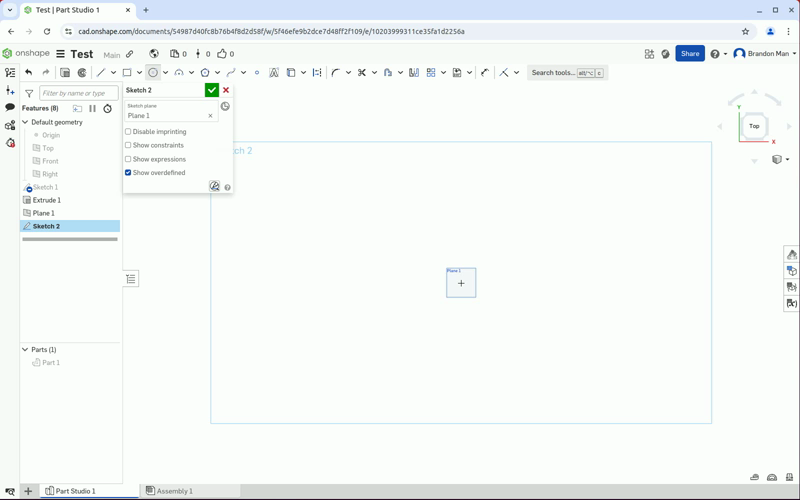
key_up(shift)
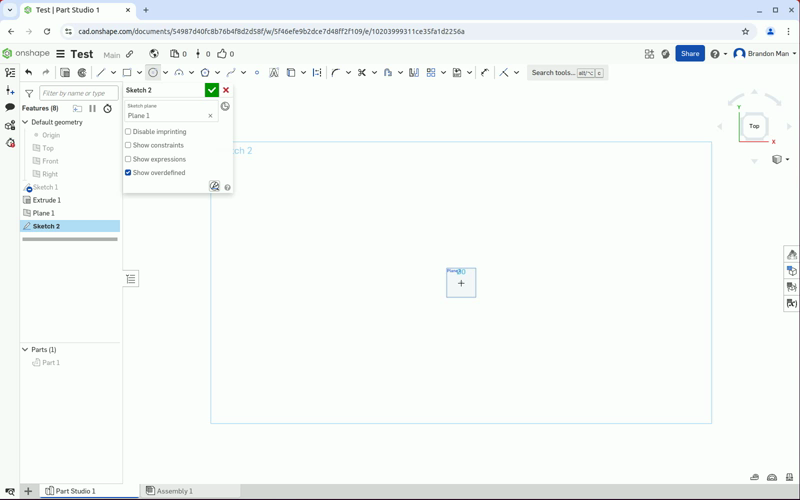
mouse_move(526, 282)
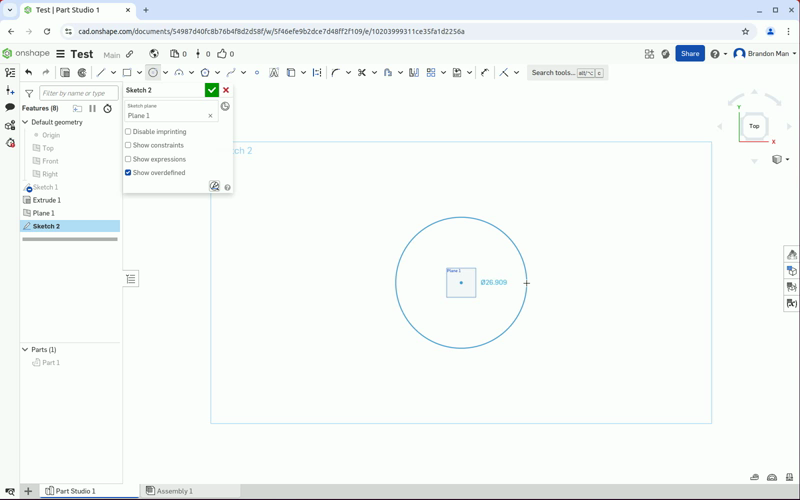
click(526, 282)
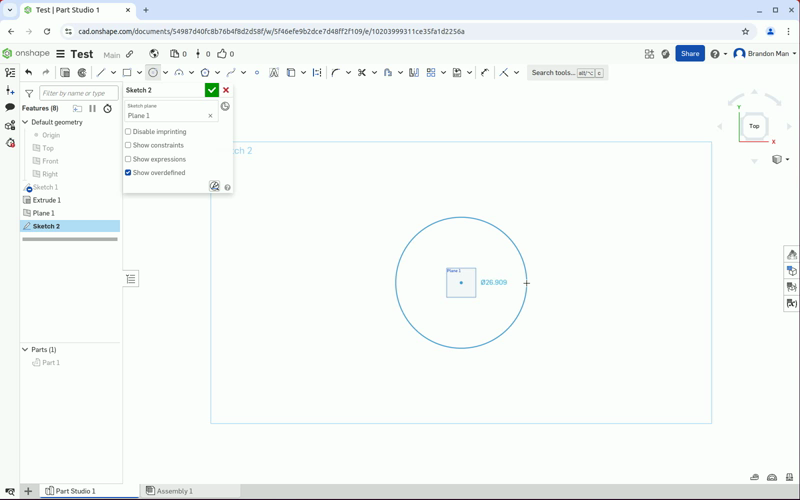
key(esc)
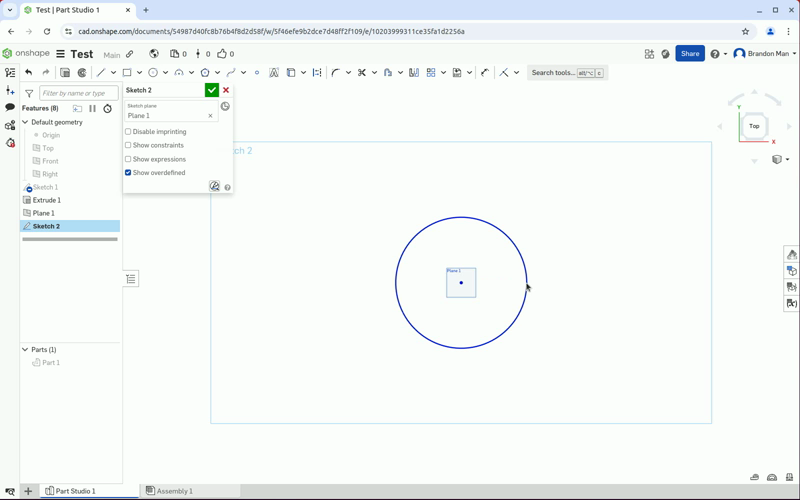
mouse_move(461, 338)
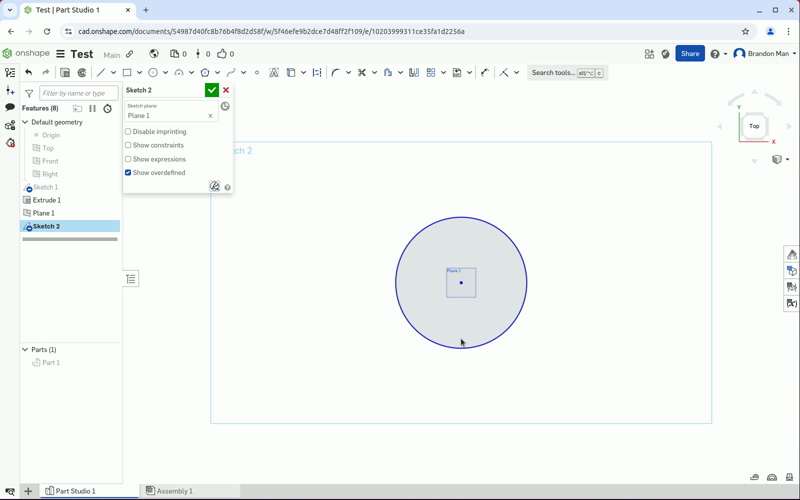
click(461, 338)
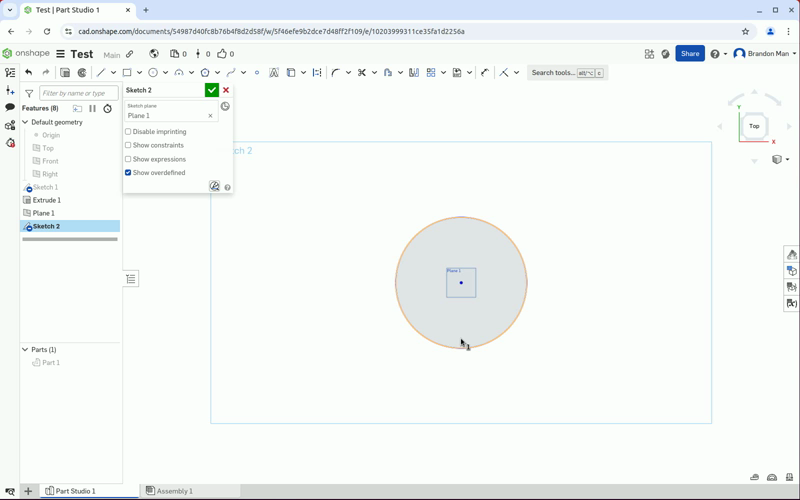
mouse_move(73, 352)
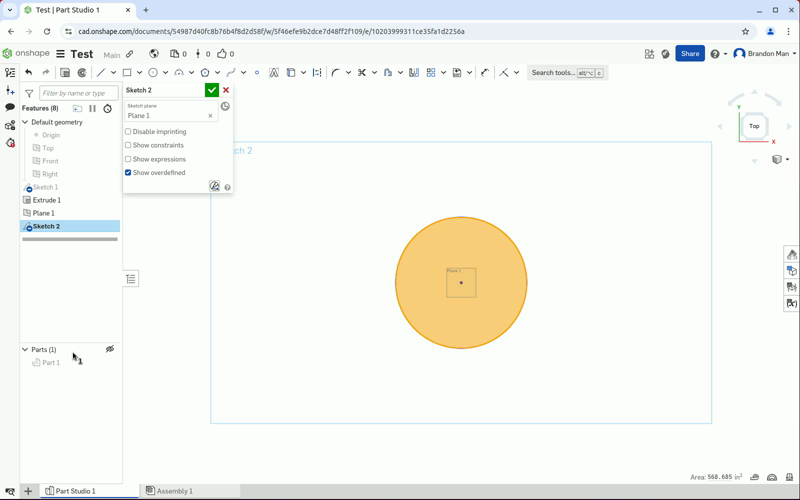
key(shift+y)
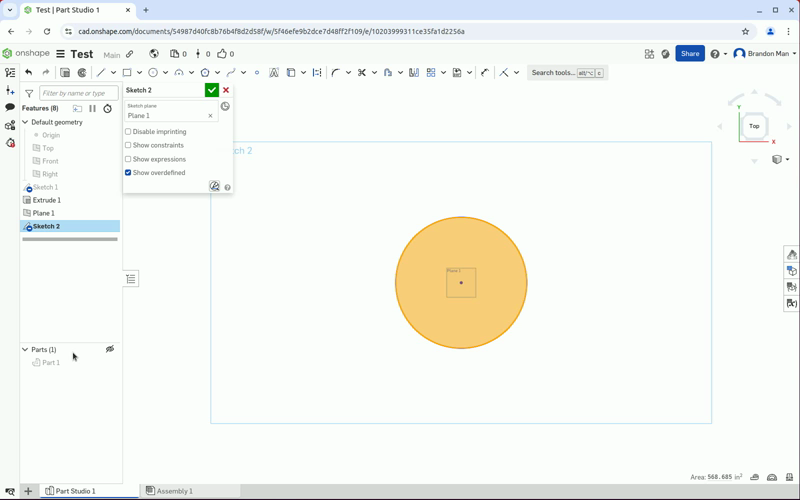
key(shift+e)
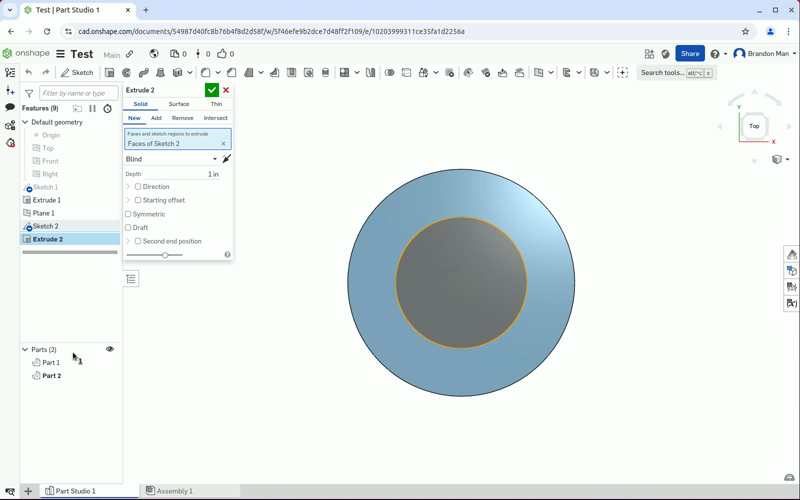
mouse_move(143, 106)
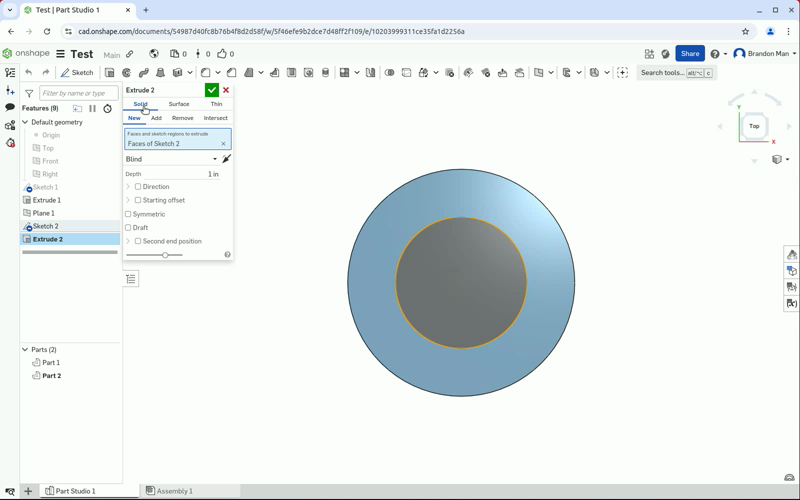
click(143, 106)
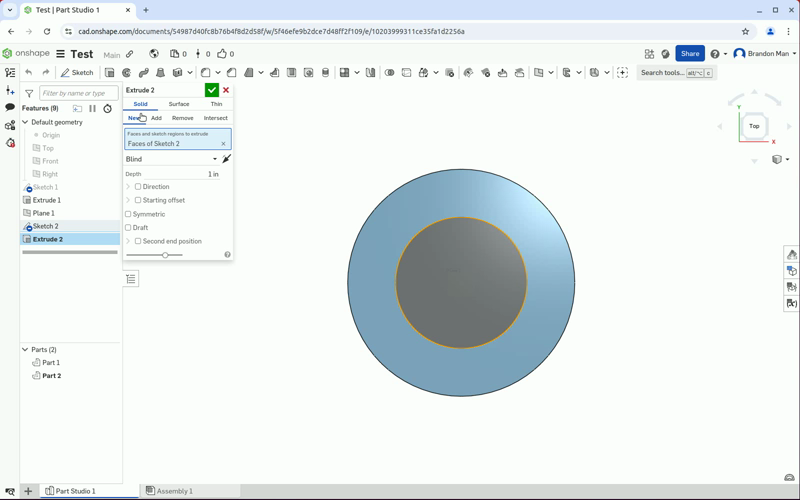
mouse_move(137, 120)
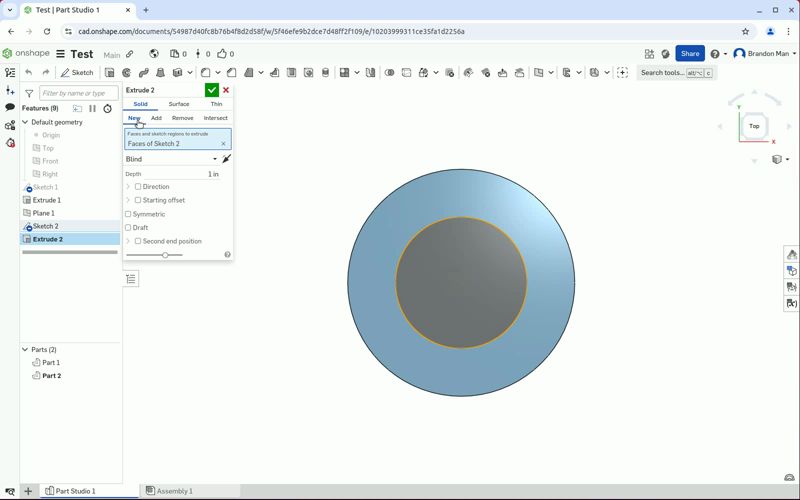
click(137, 120)
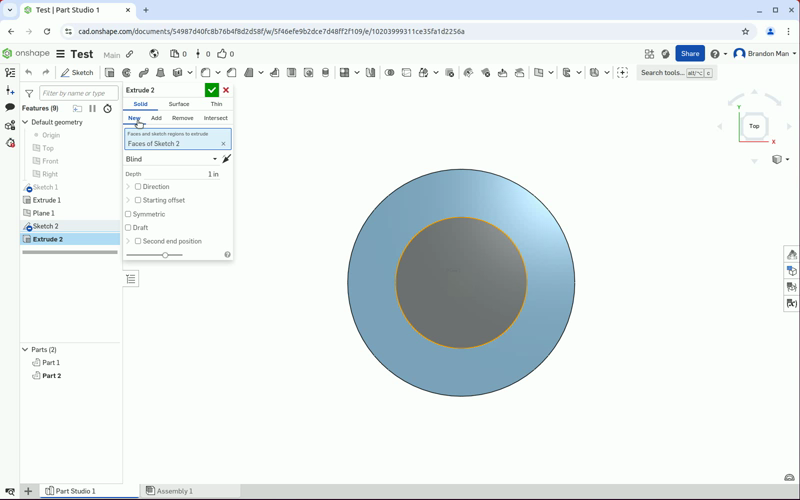
key(tab, 4)
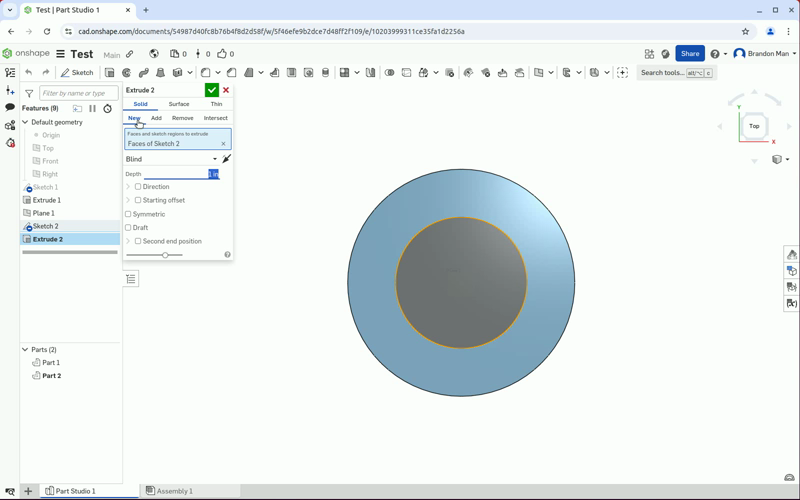
text(2.166)
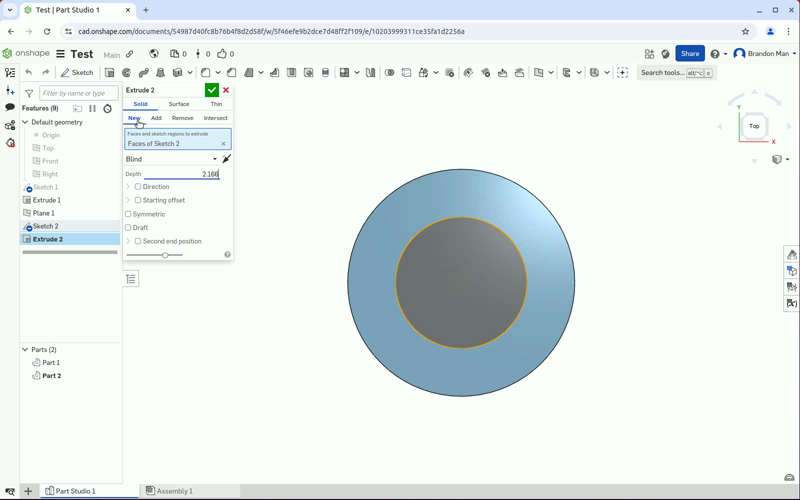
key(enter)
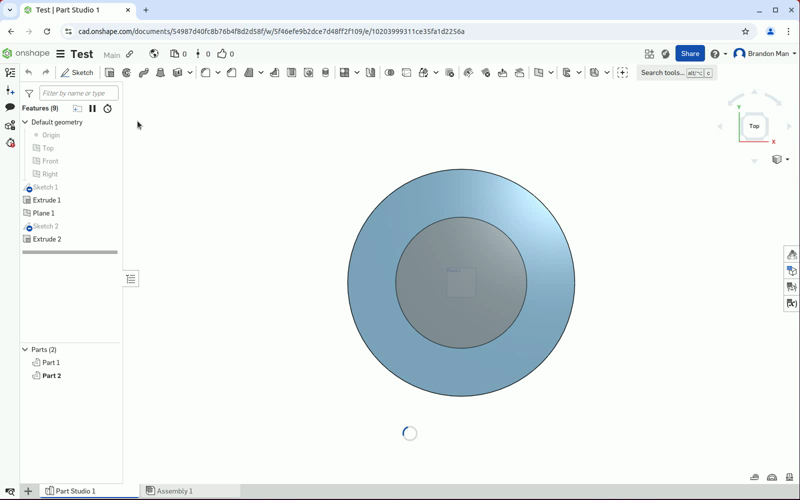
key(shift+h)
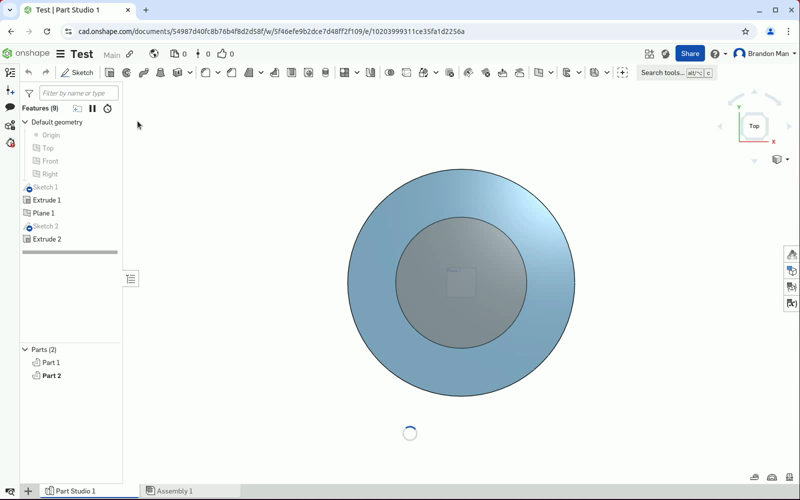
key(shift+h)
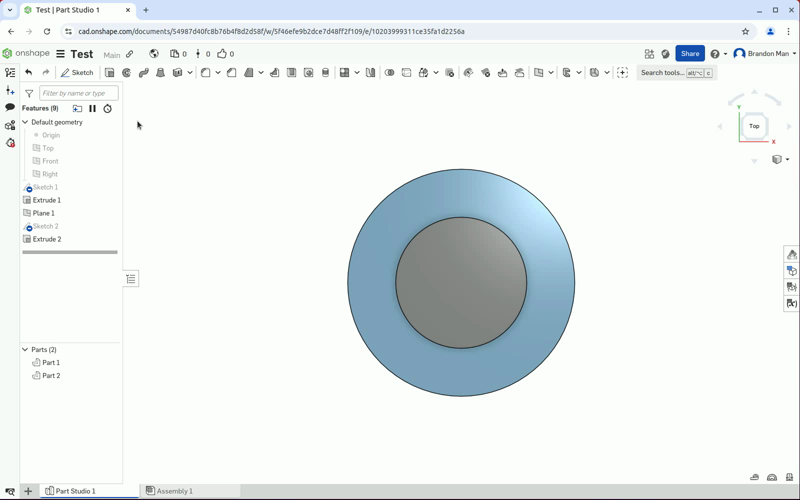
mouse_move(73, 189)
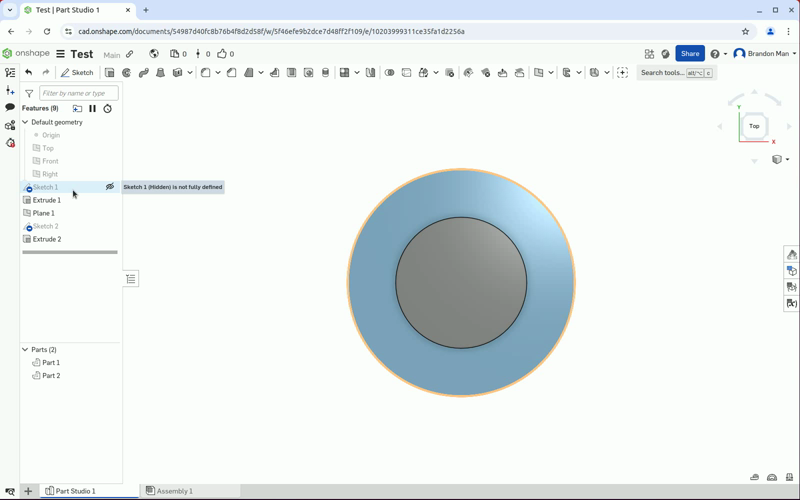
click(73, 189)
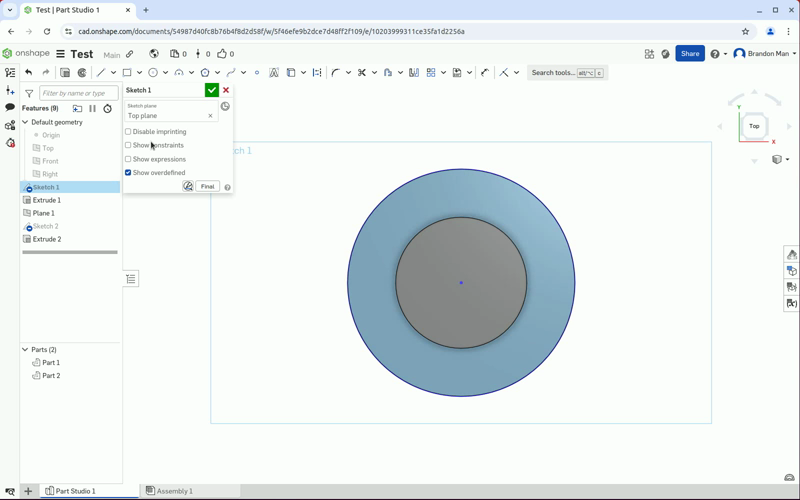
mouse_move(229, 92)
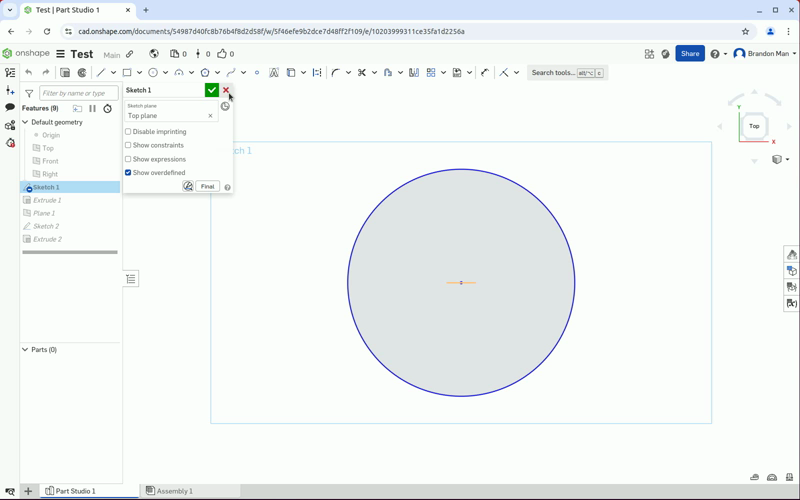
click(229, 92)
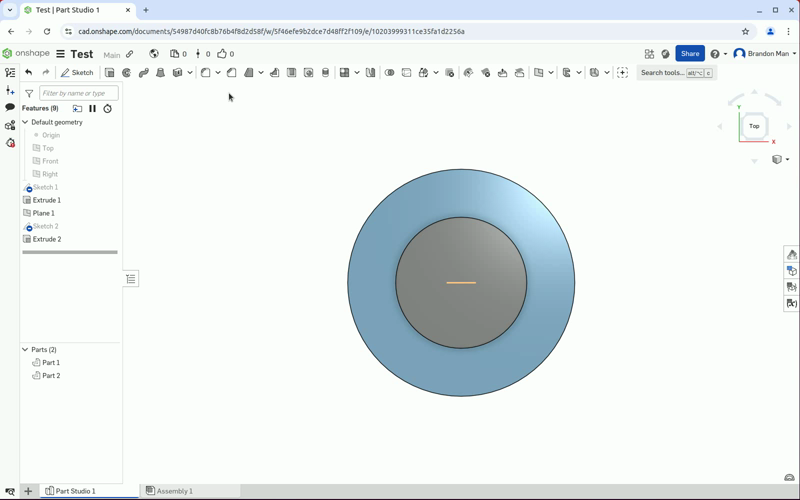
mouse_move(541, 75)
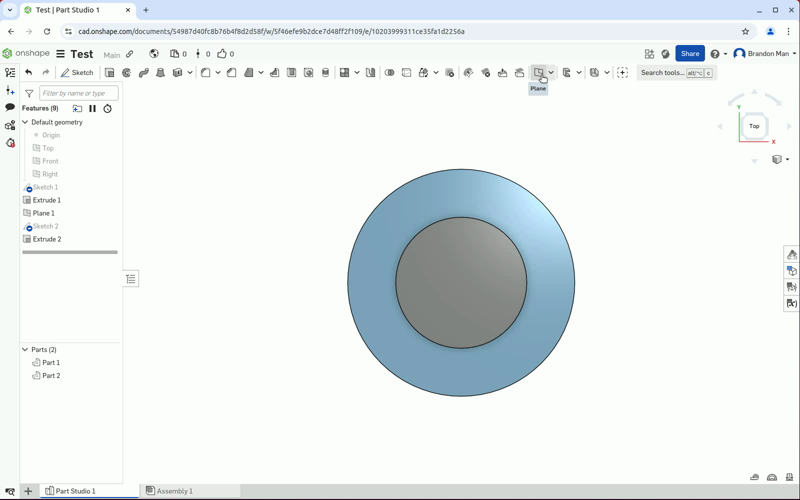
click(541, 75)
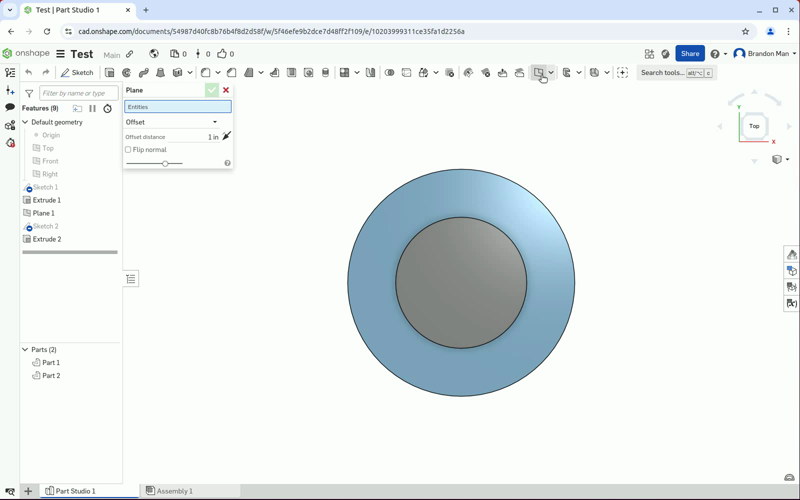
mouse_move(73, 150)
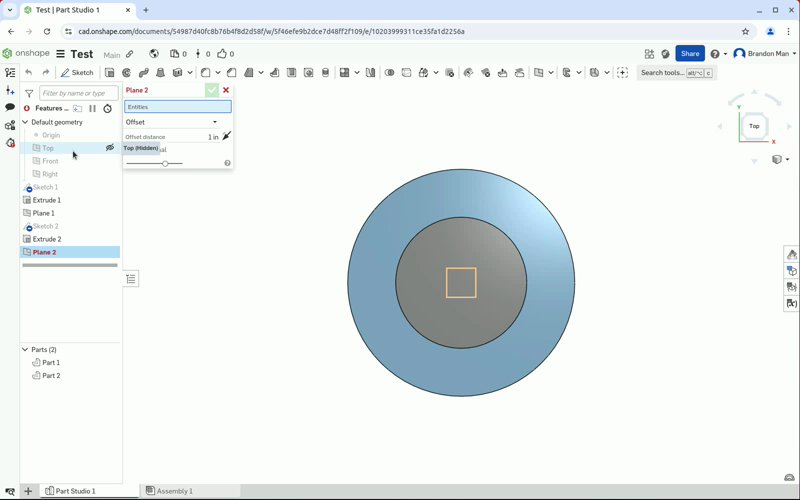
click(73, 150)
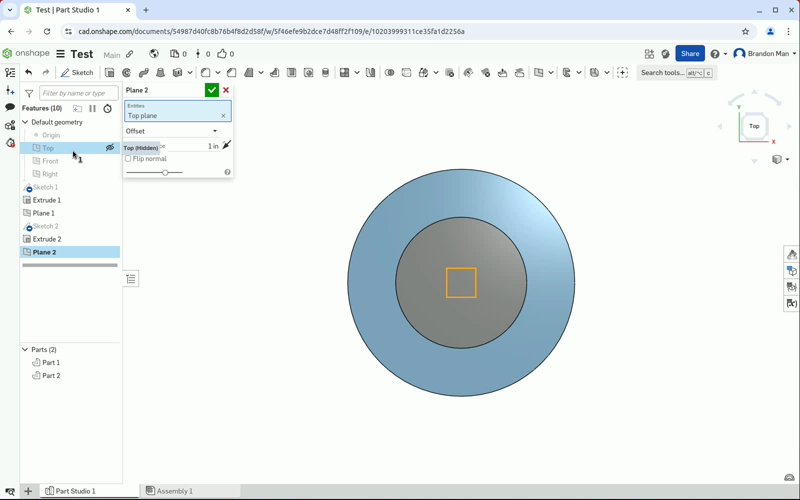
key(tab, 2)
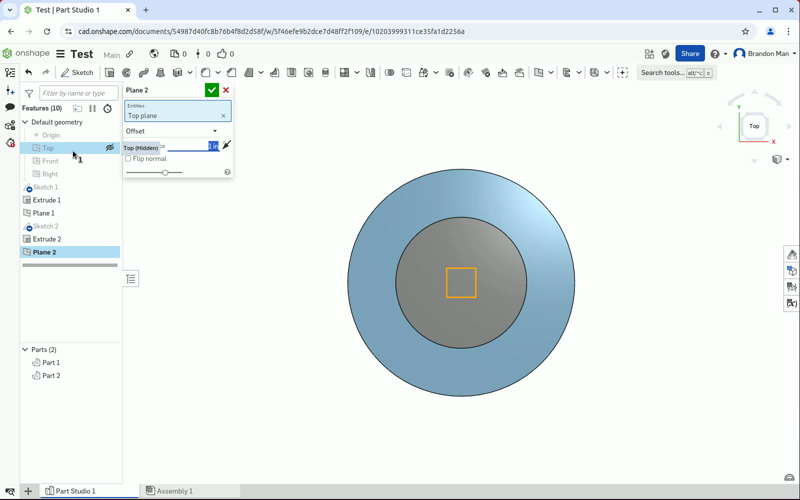
text(6.501)
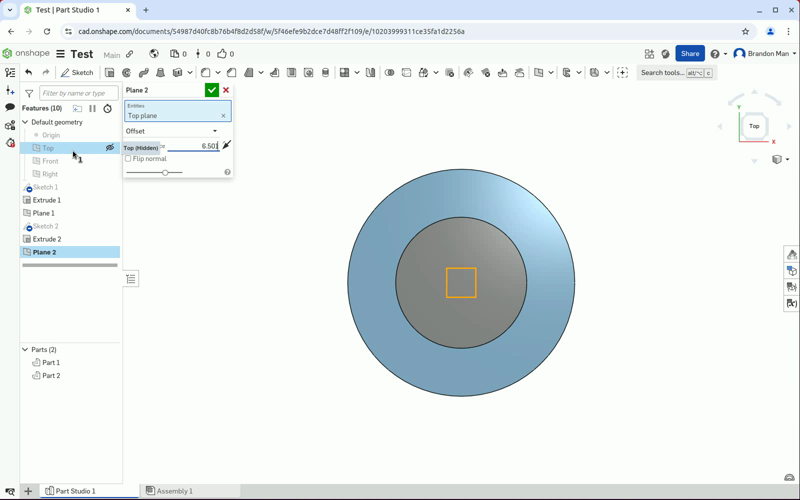
key(enter, 2)
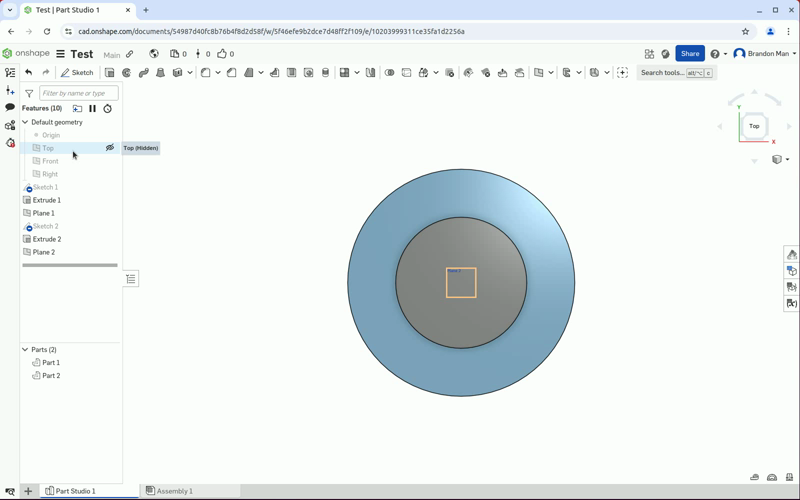
key(shift+s)
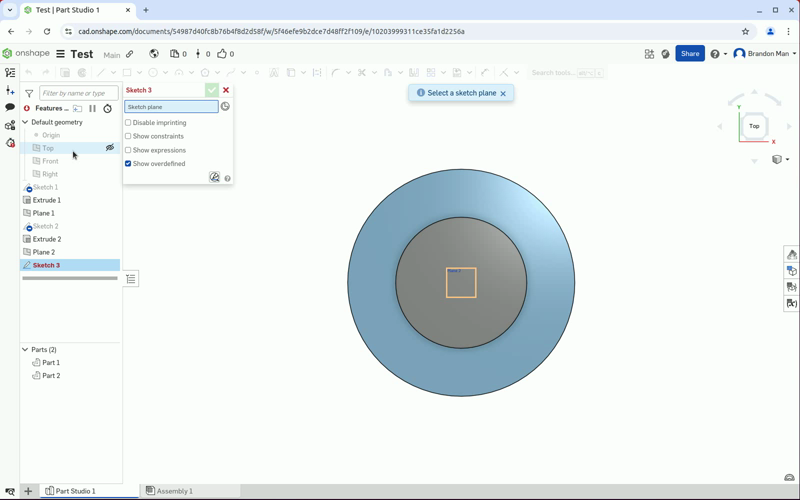
mouse_move(73, 254)
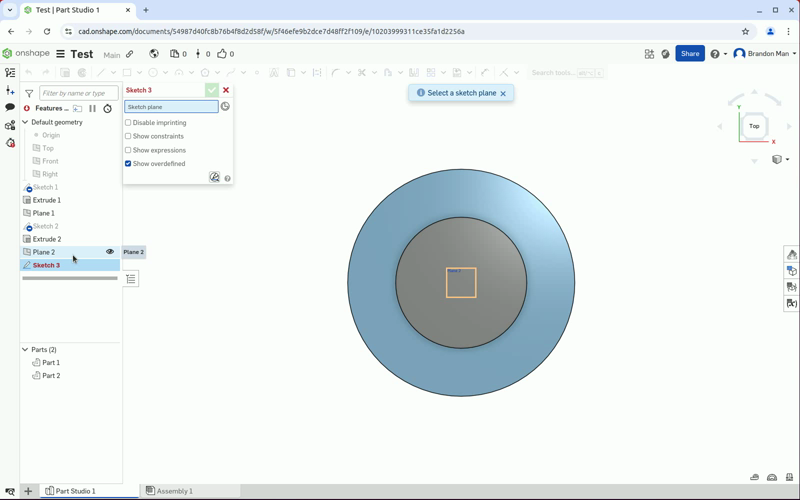
click(73, 254)
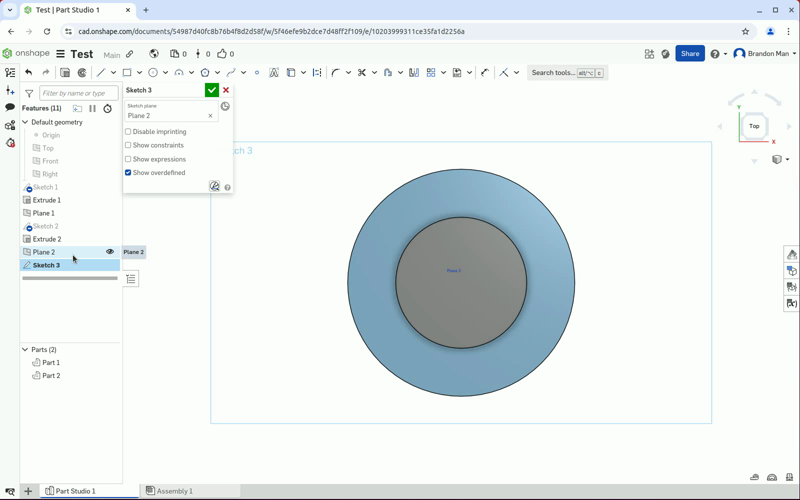
mouse_move(73, 352)
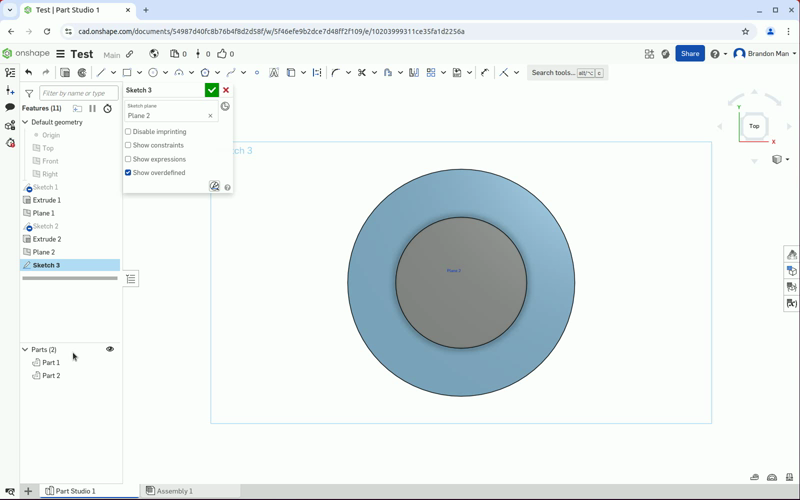
key(y)
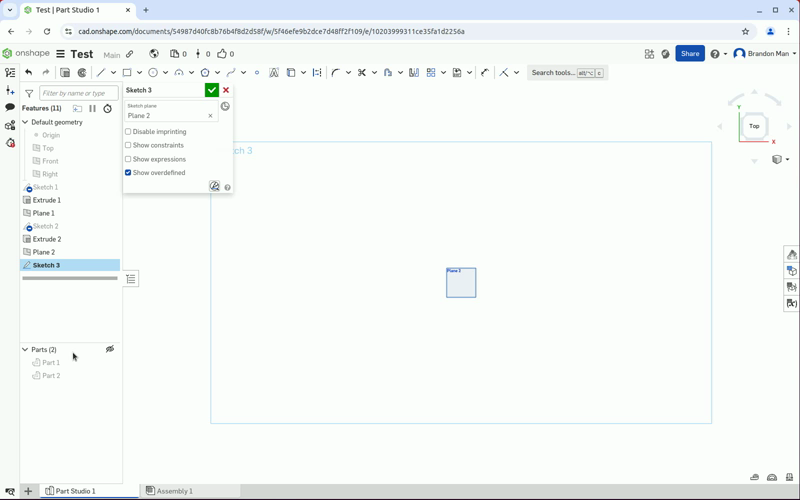
key(c)
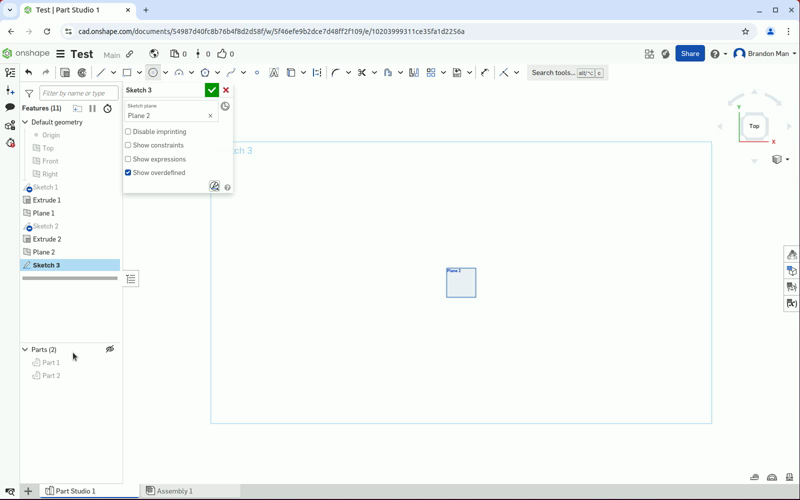
key_down(shift)
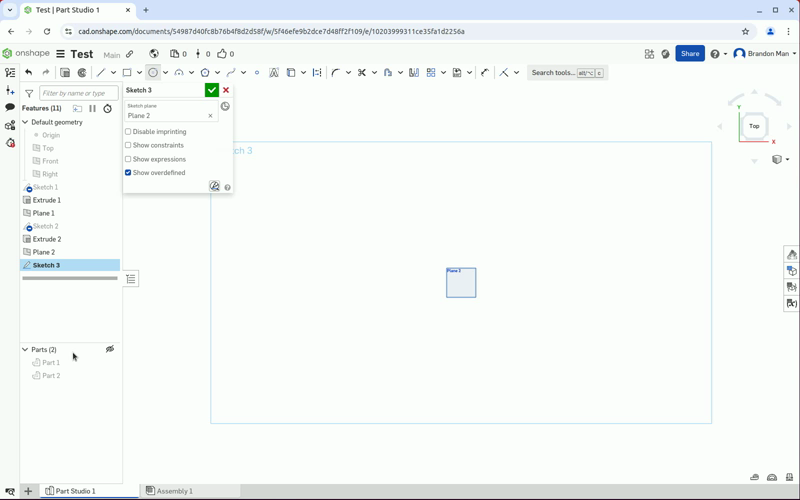
mouse_move(461, 282)
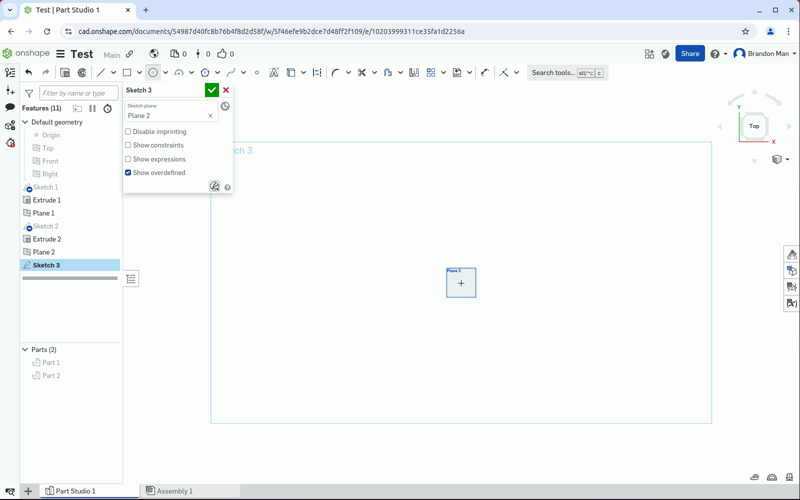
click(461, 282)
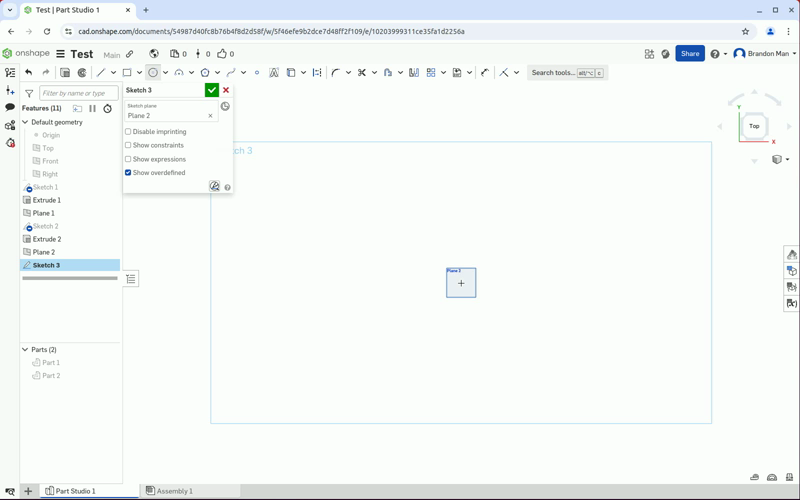
key_up(shift)
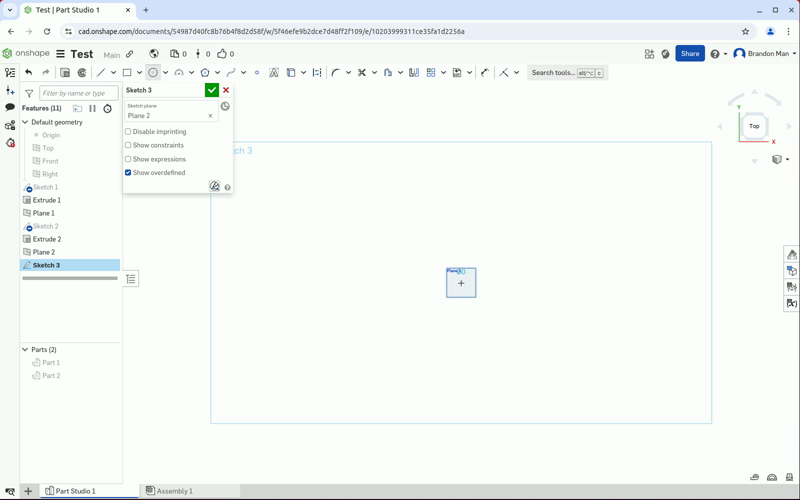
mouse_move(508, 282)
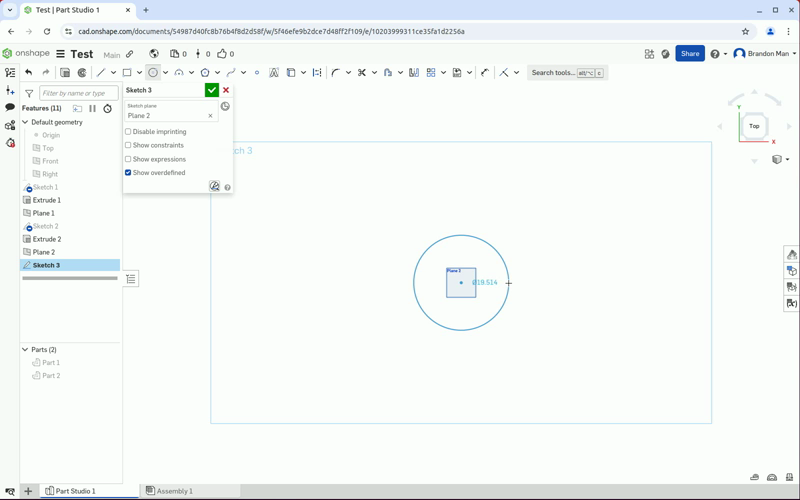
click(508, 282)
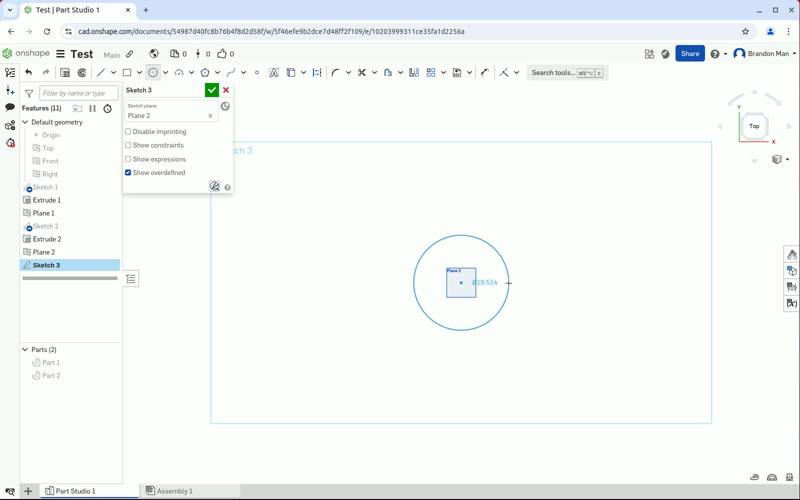
key(esc)
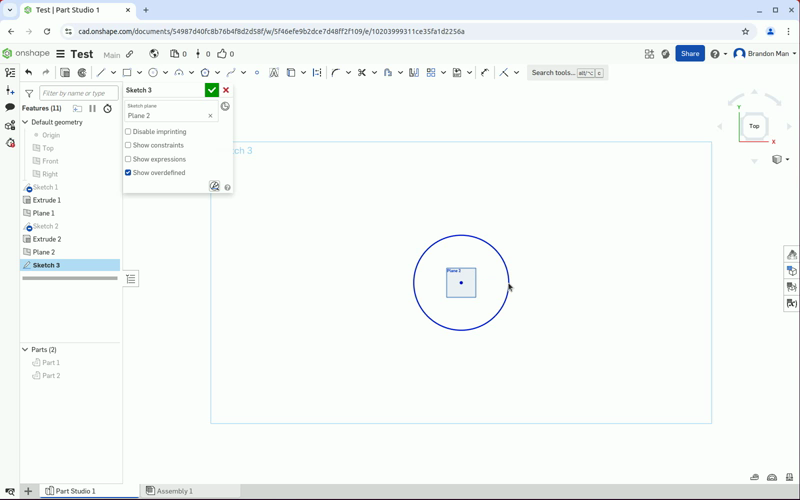
mouse_move(442, 260)
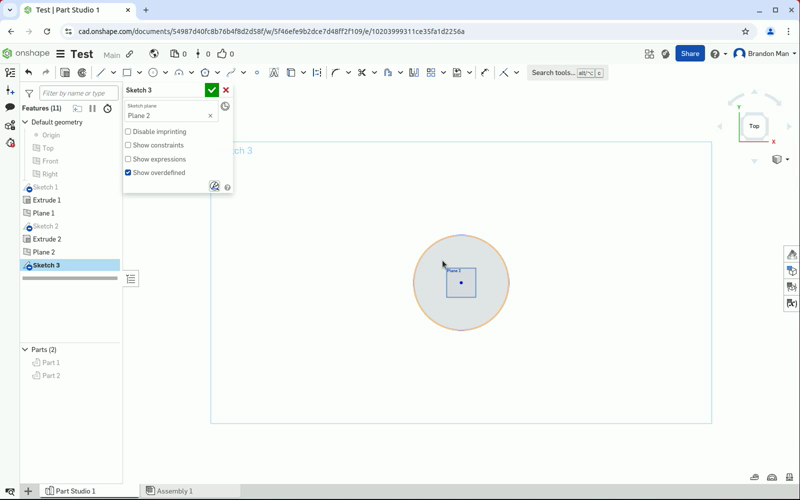
click(442, 260)
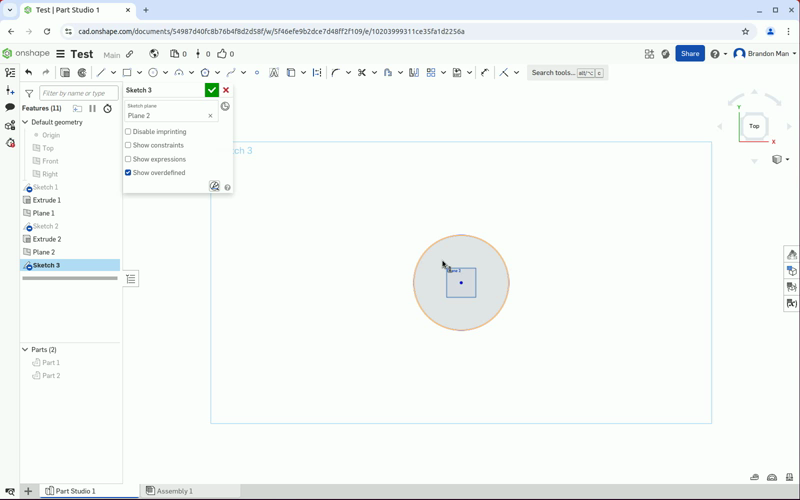
mouse_move(73, 352)
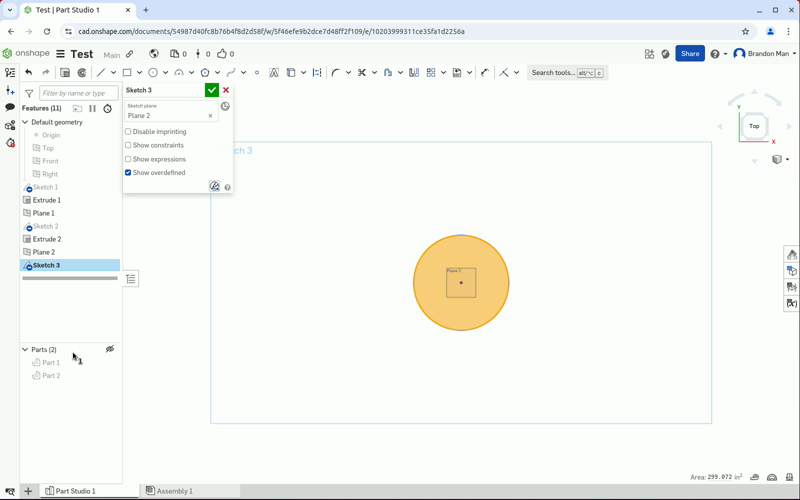
key(shift+y)
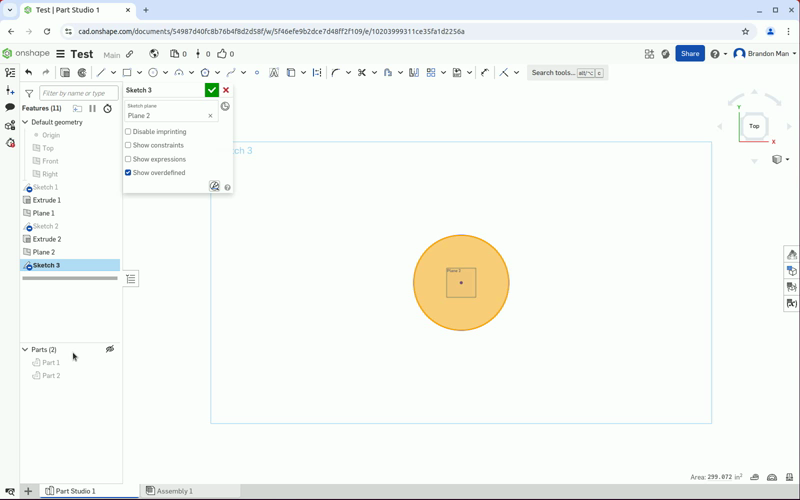
key(shift+e)
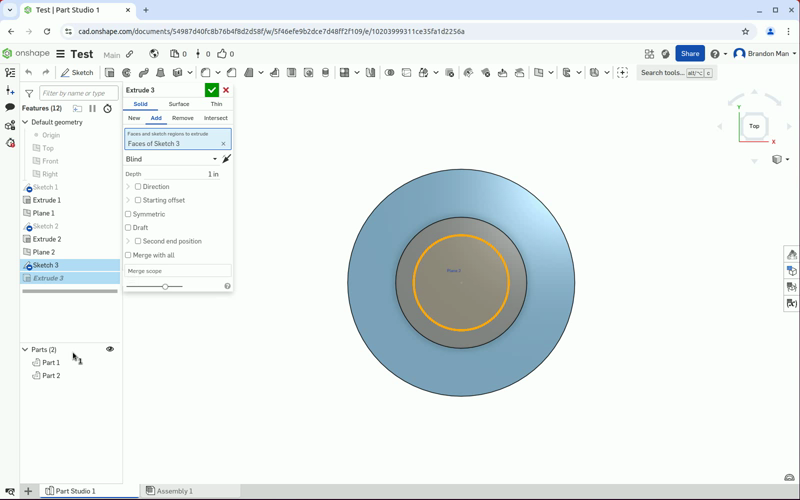
mouse_move(143, 106)
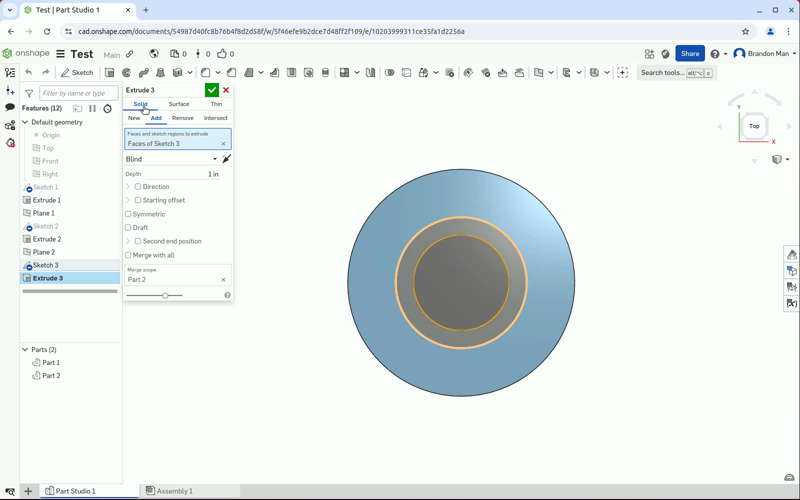
click(143, 106)
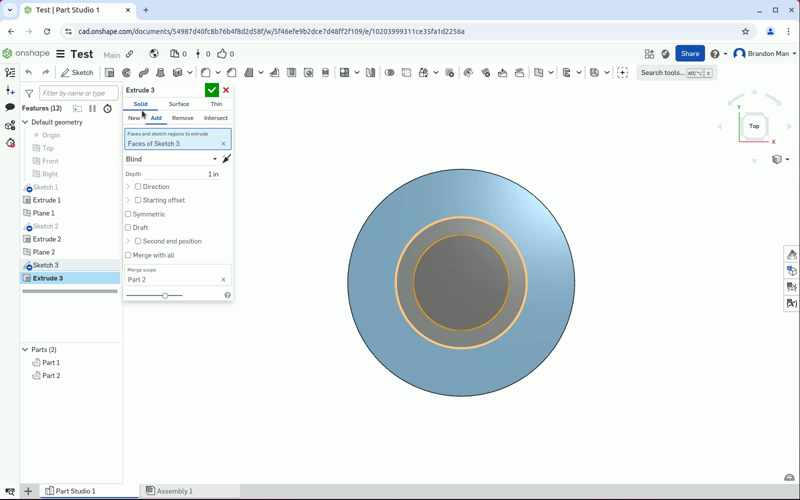
mouse_move(137, 120)
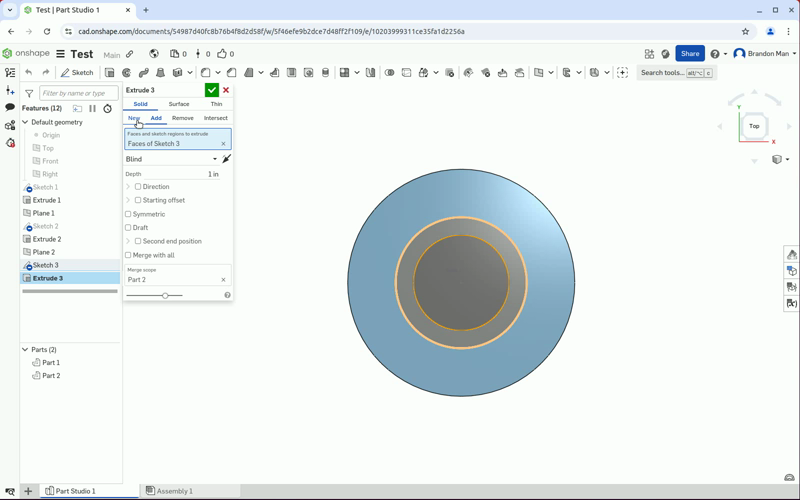
click(137, 120)
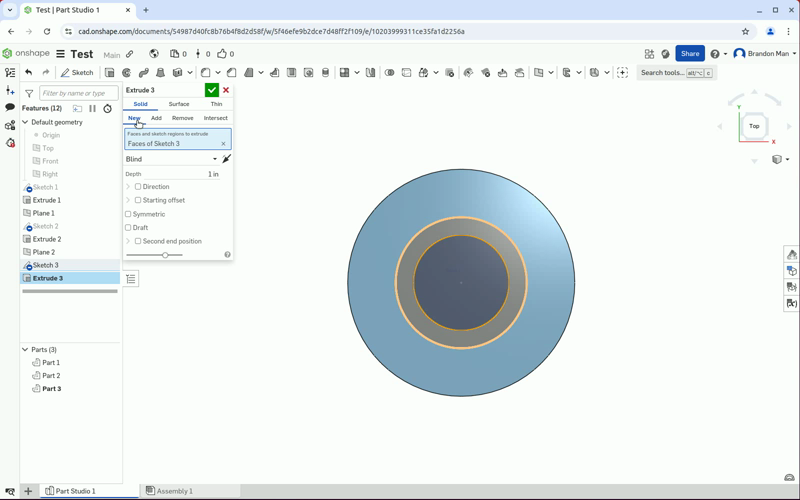
key(tab, 4)
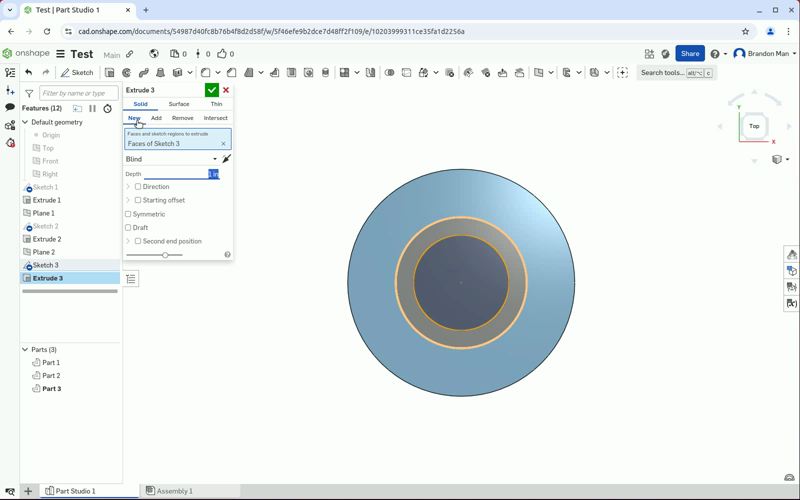
text(6.499)
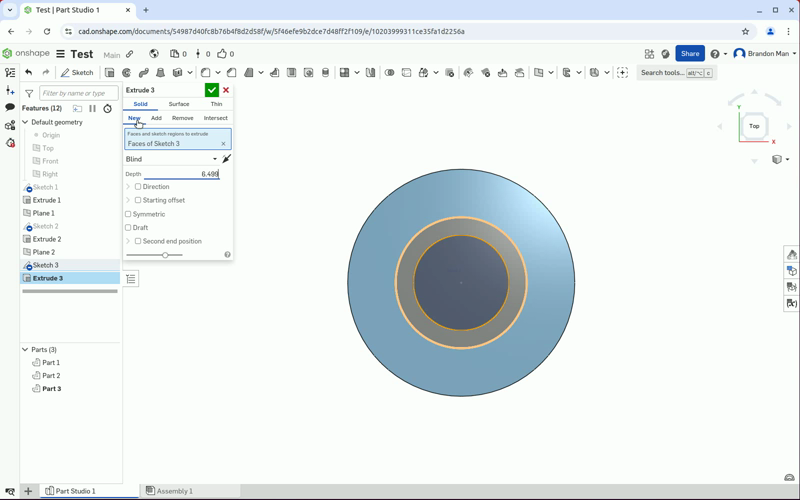
key(enter)
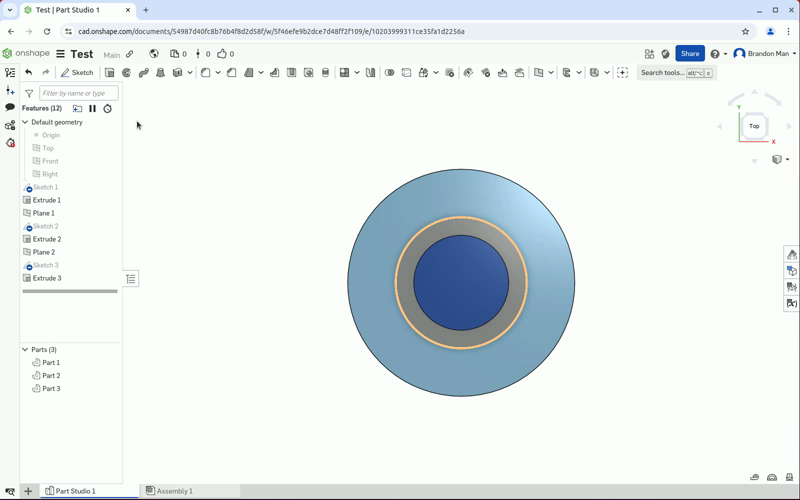
key(shift+h)
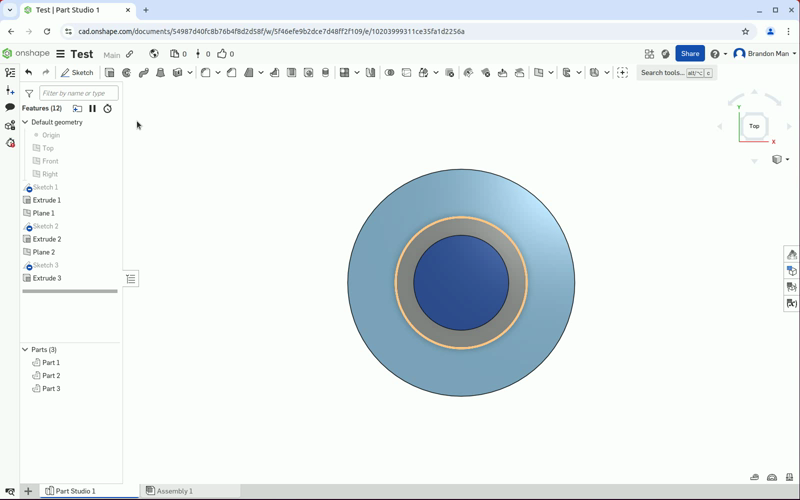
key(shift+h)
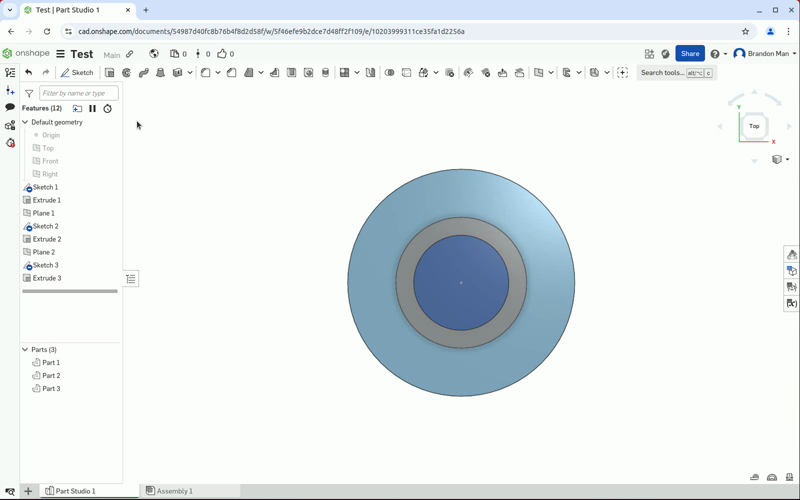
key(shift+7)
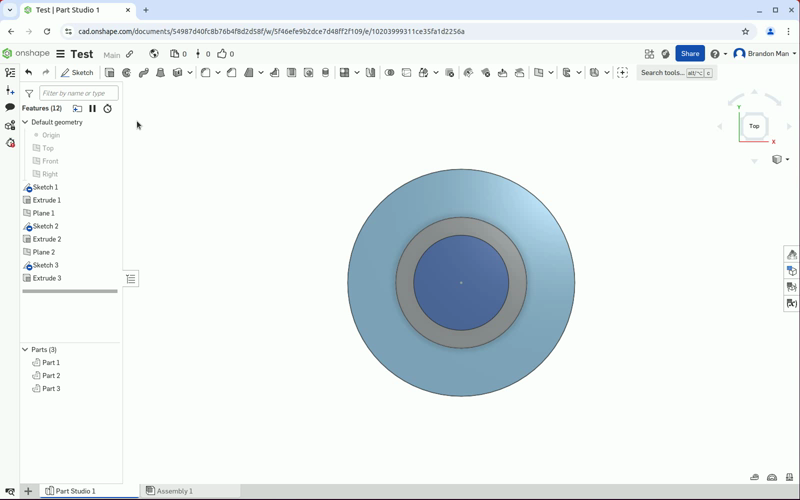
key(up, 3)
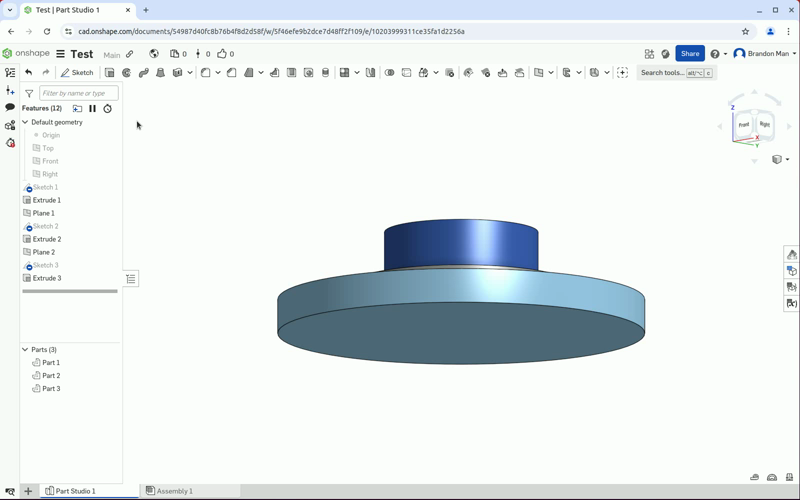
key(left, 3)
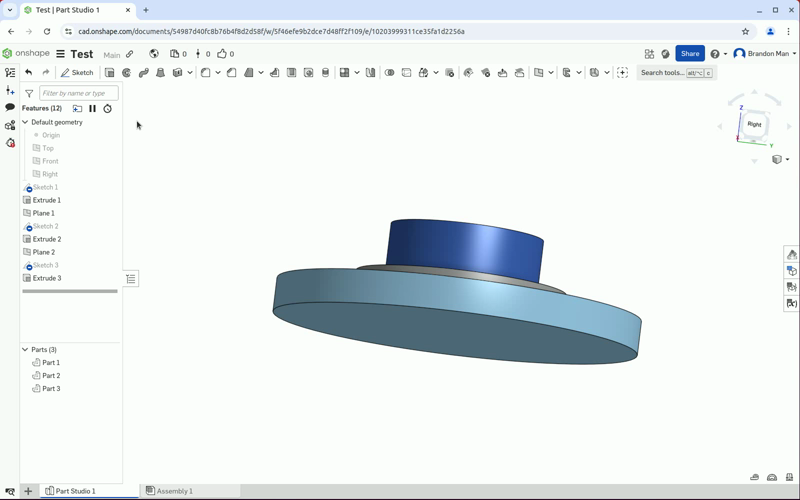
key(right, 3)
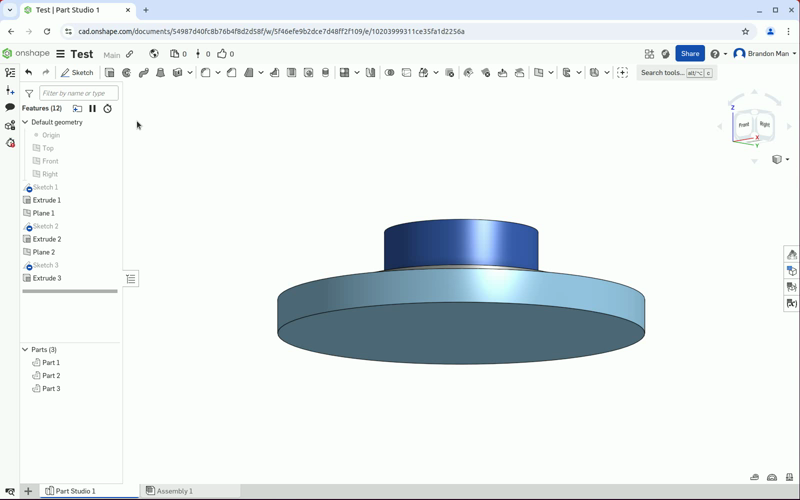
key(down, 3)
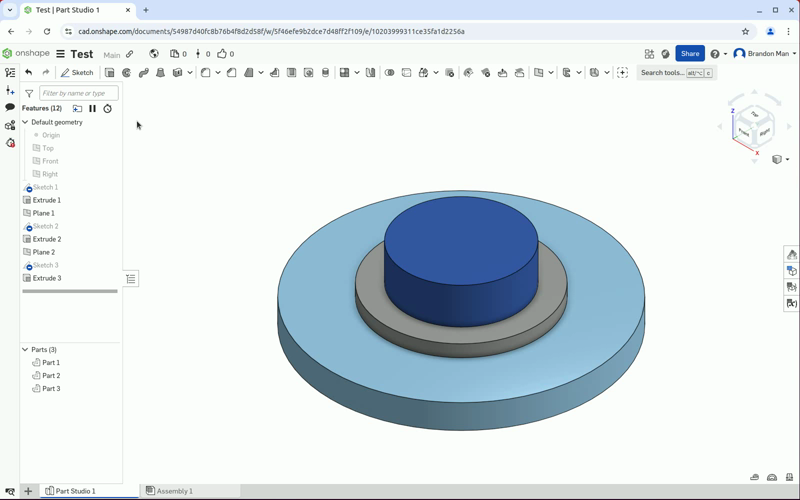
mouse_move(73, 189)
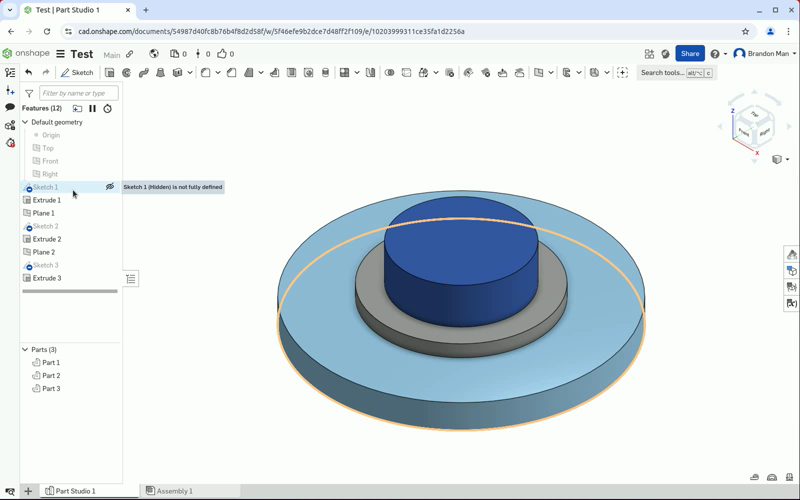
click(73, 189)